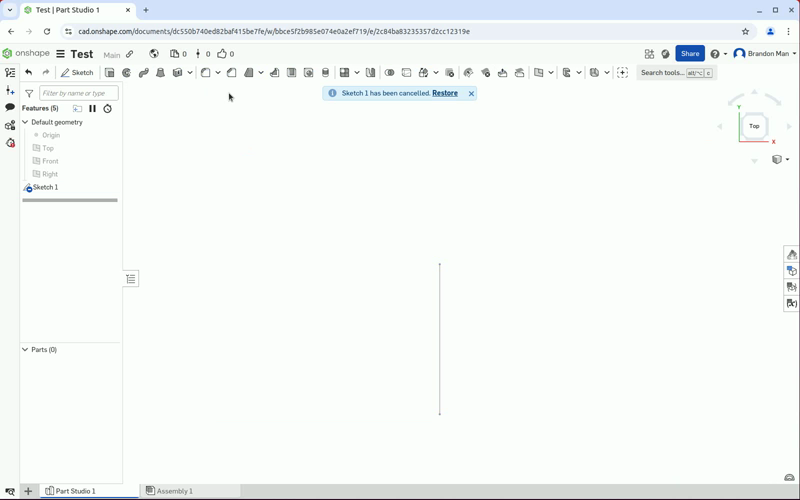
key(shift+h)
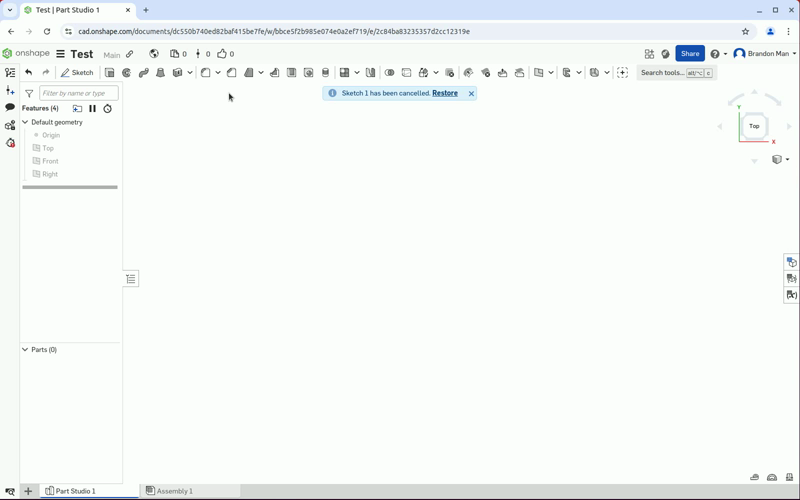
mouse_move(73, 352)
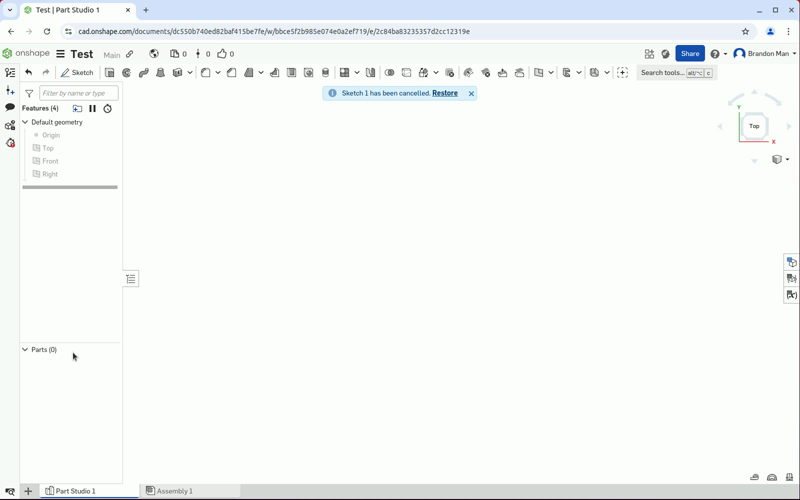
key(y)
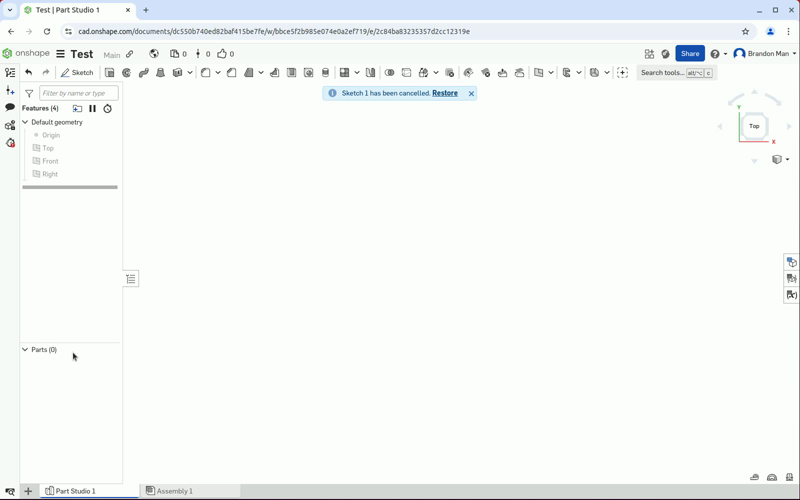
key(shift+p)
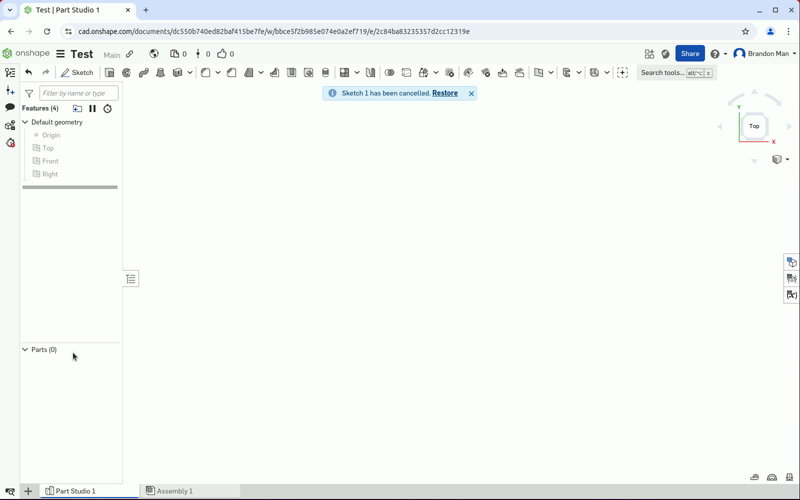
key(space)
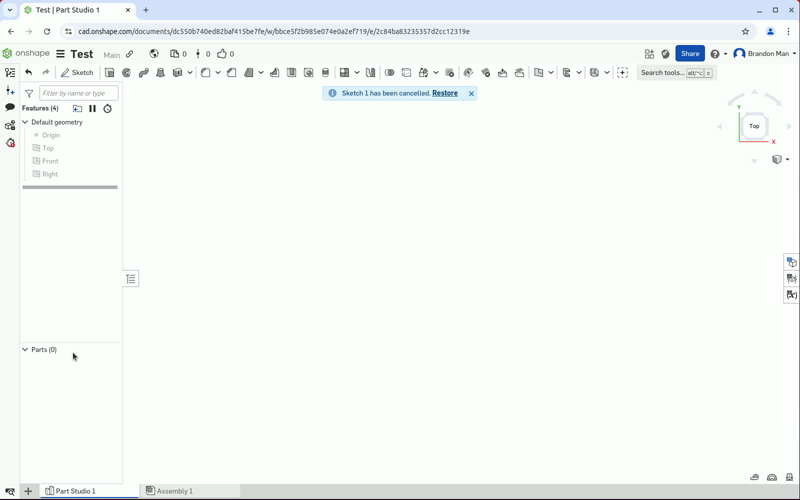
key_down(shift)
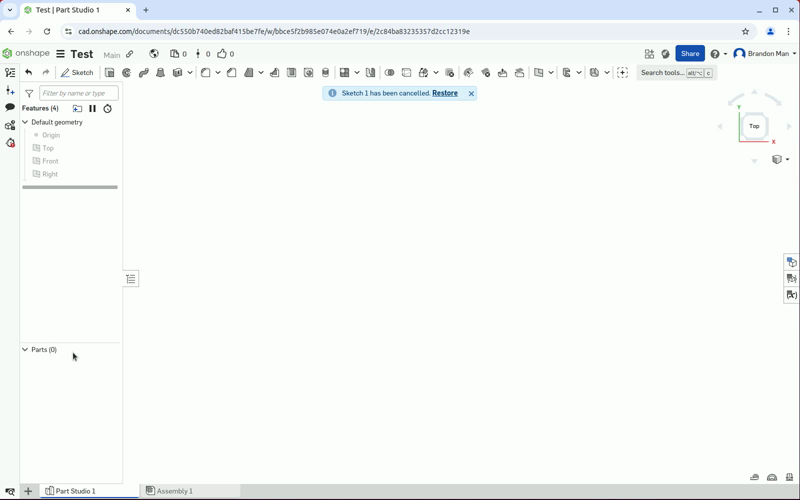
key(up)
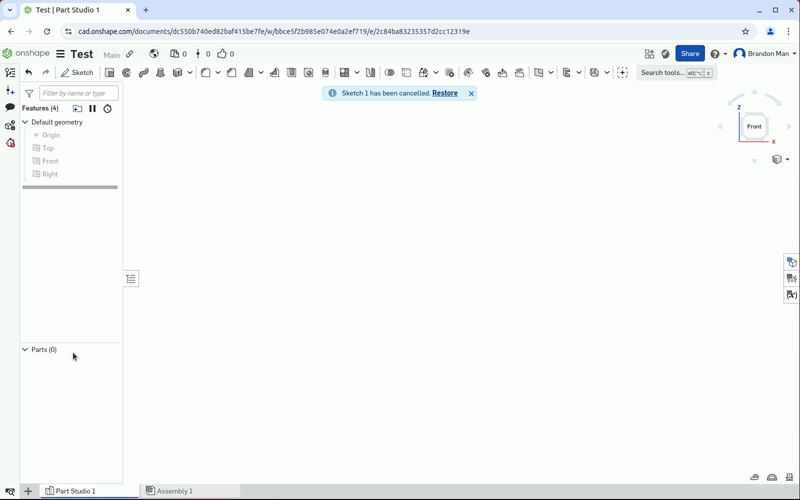
key_up(shift)
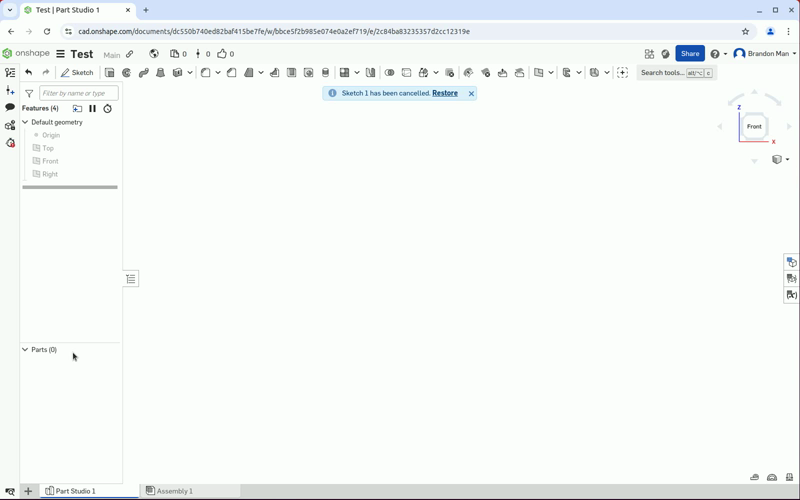
mouse_move(73, 352)
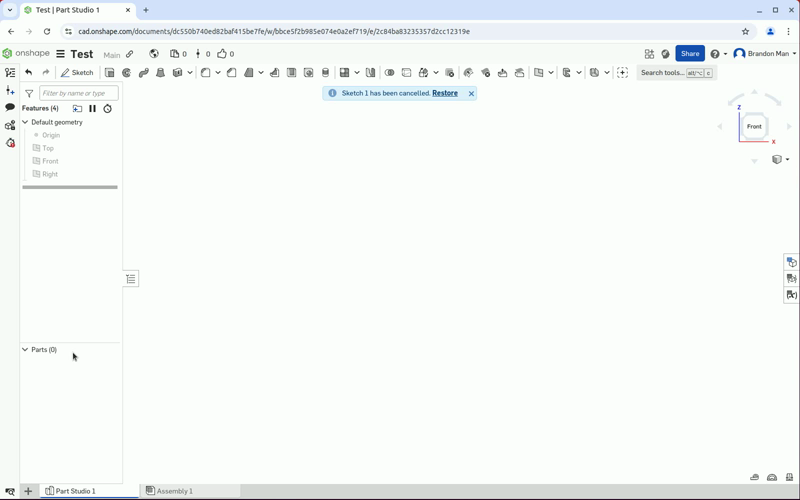
key(shift+y)
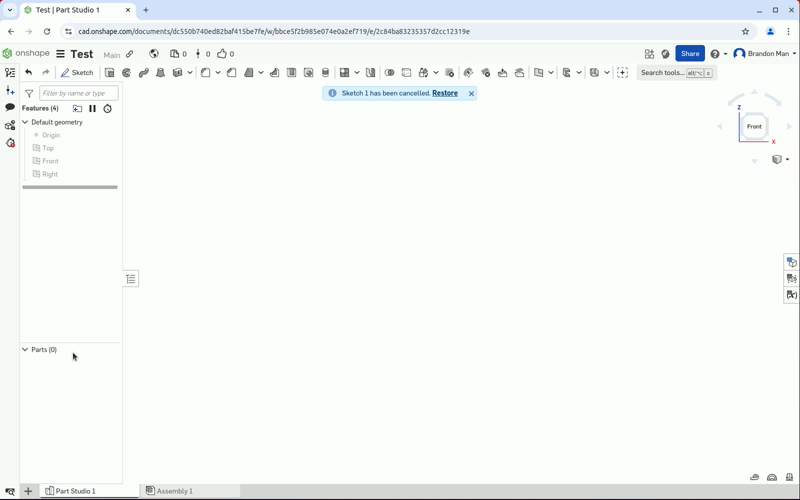
key(shift+s)
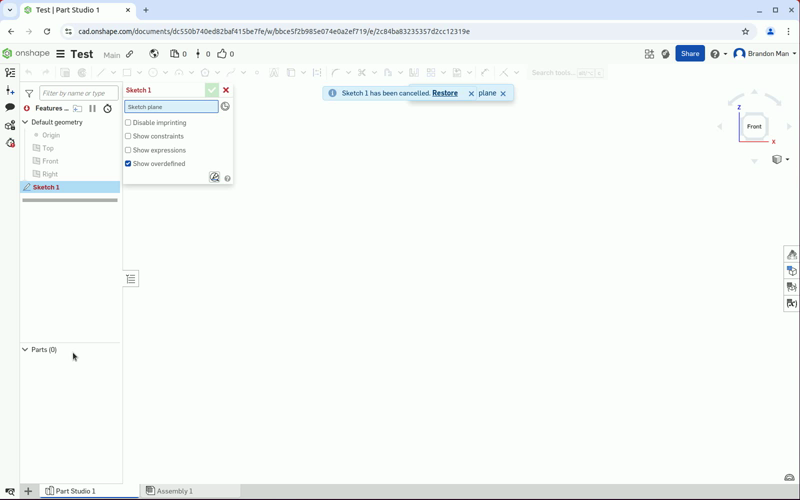
mouse_move(73, 163)
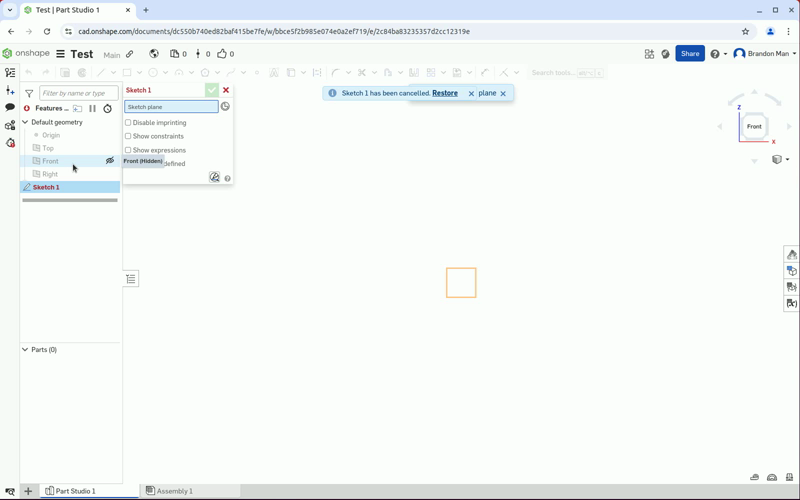
click(73, 163)
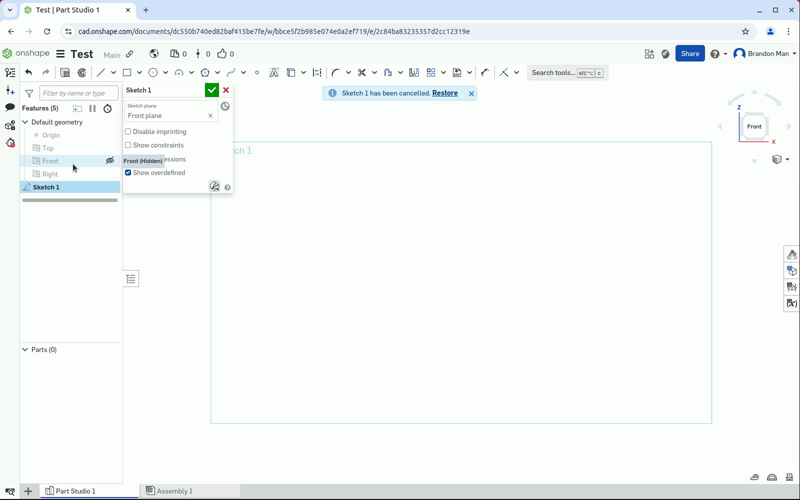
mouse_move(73, 352)
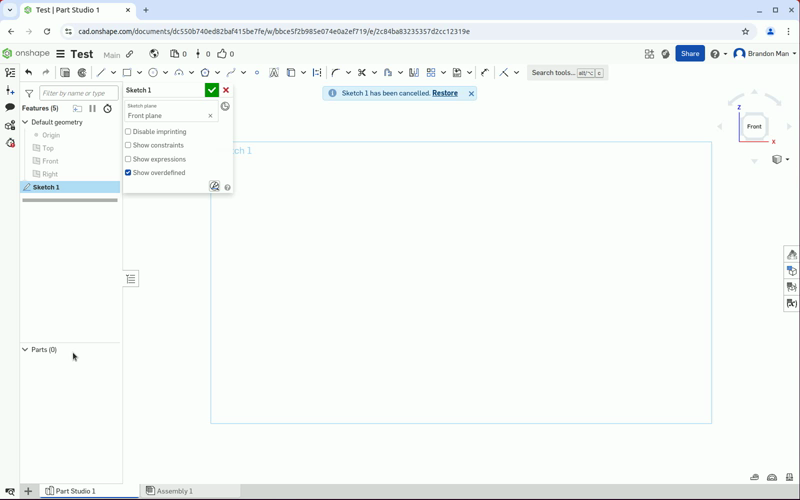
key(y)
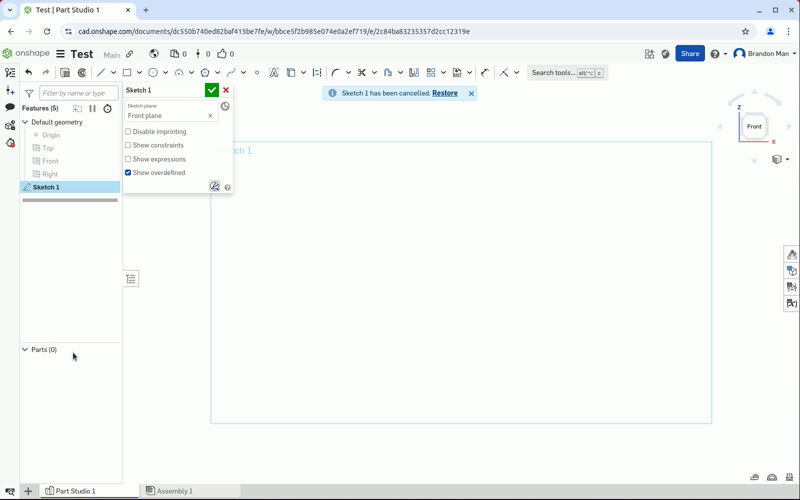
key(l)
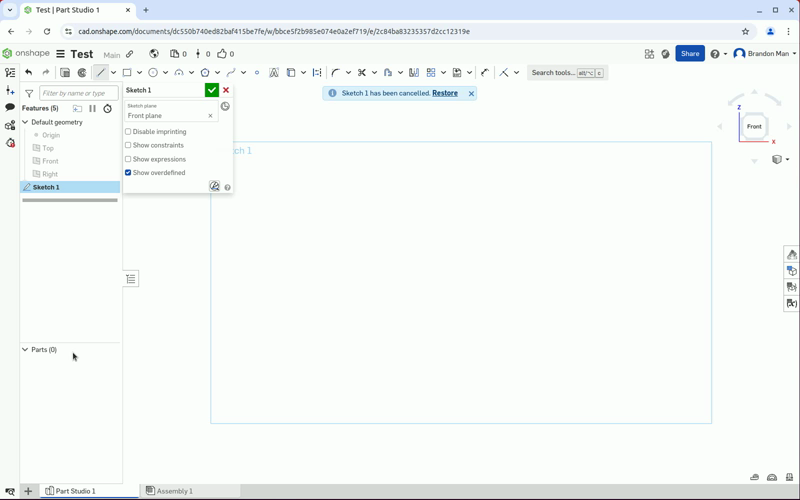
key_down(shift)
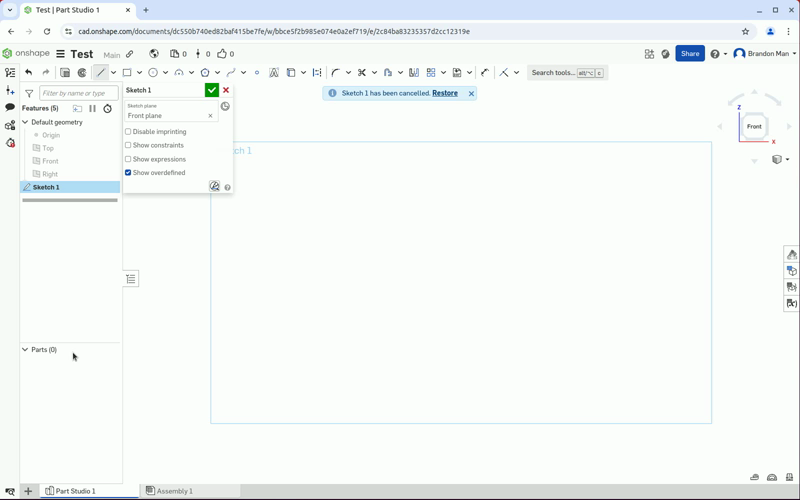
mouse_move(411, 332)
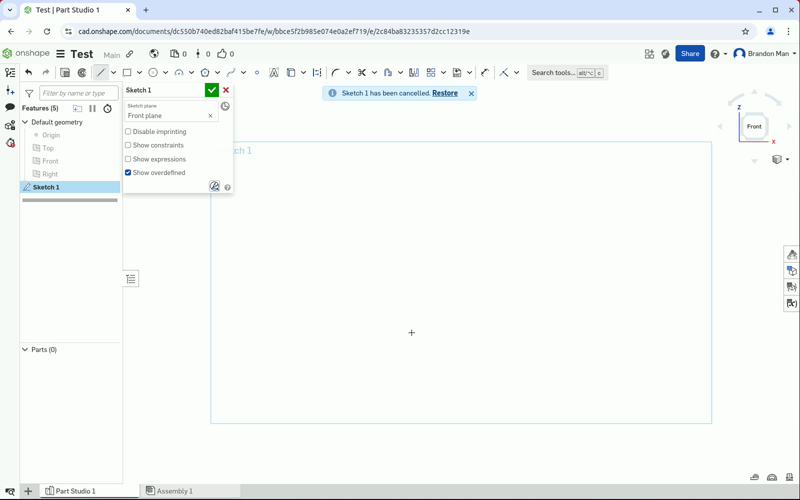
click(411, 332)
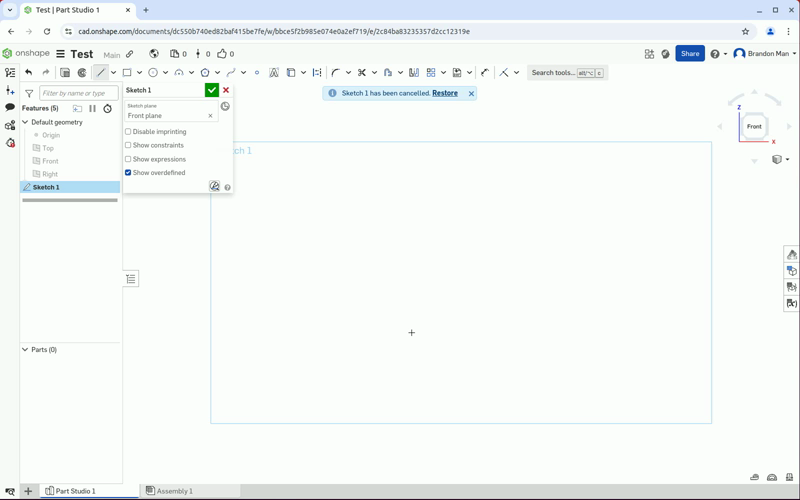
key_up(shift)
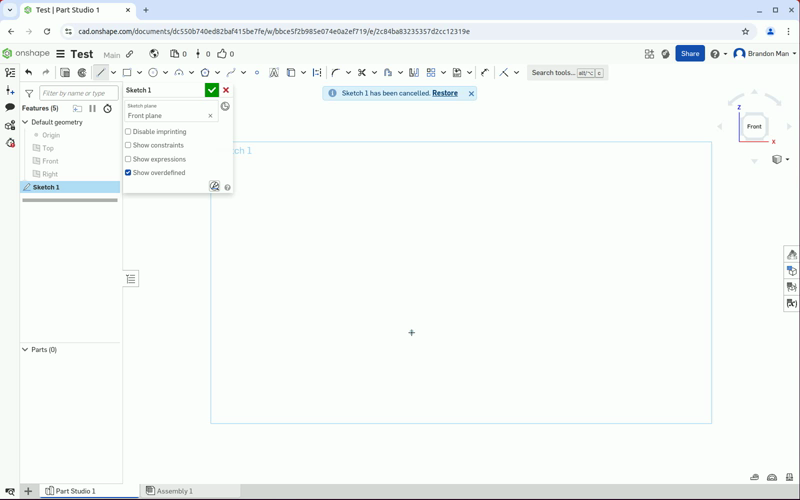
key_down(shift)
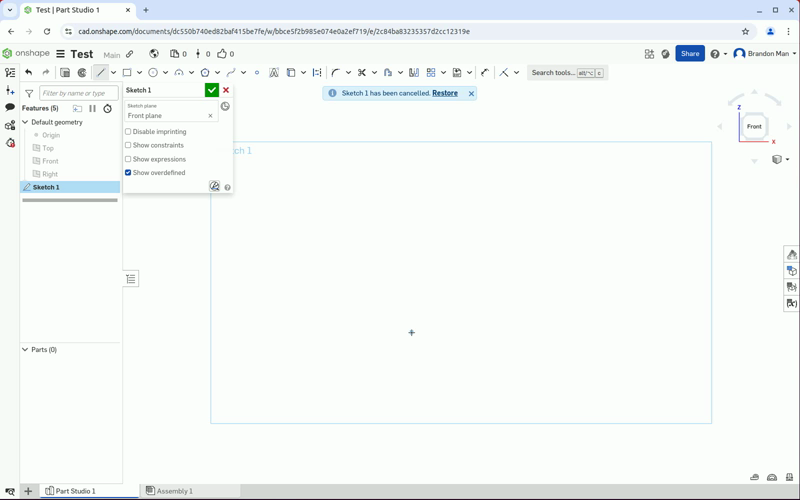
mouse_move(518, 332)
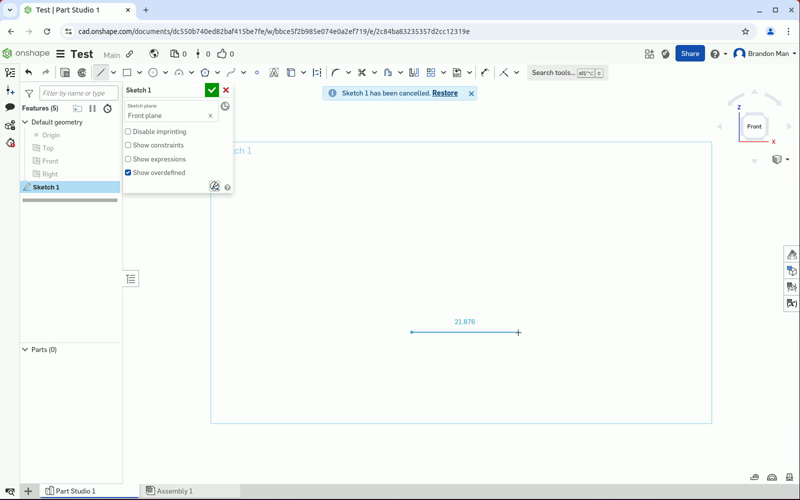
click(518, 332)
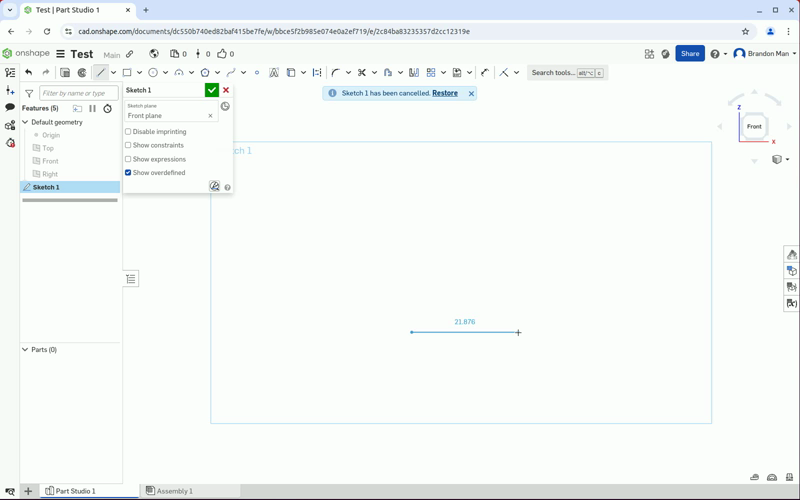
key_up(shift)
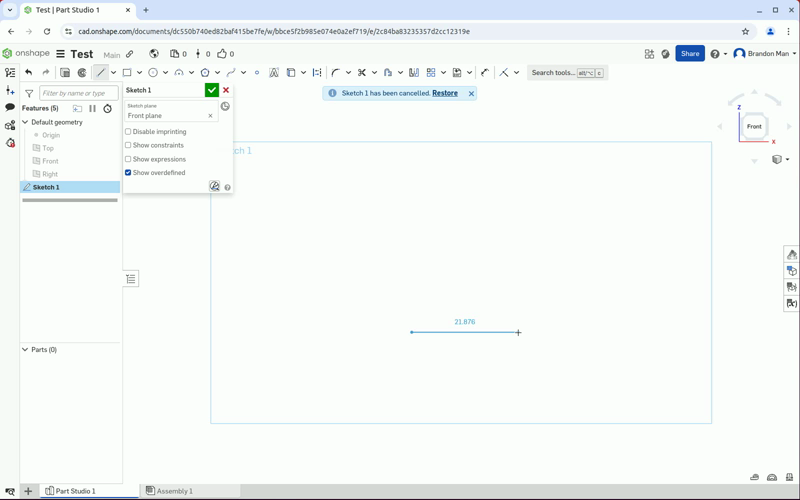
key_down(shift)
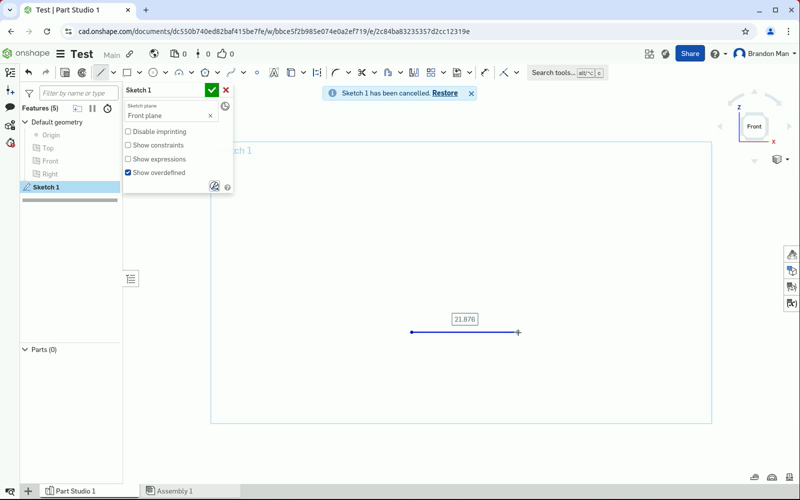
mouse_move(518, 237)
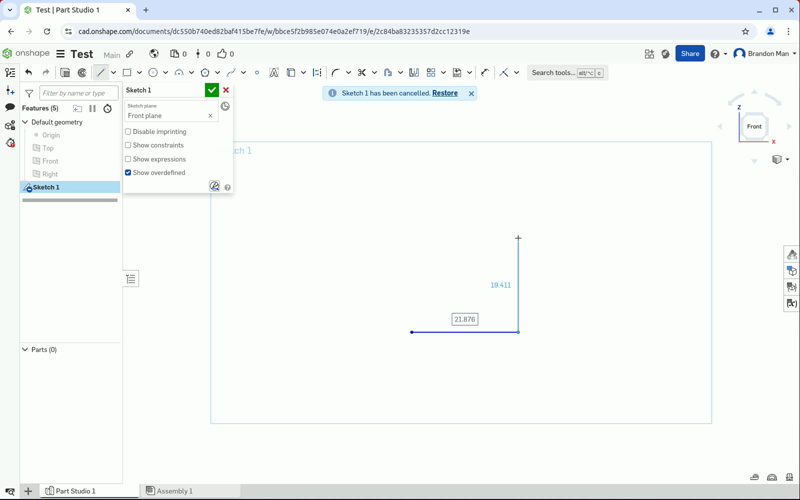
click(518, 237)
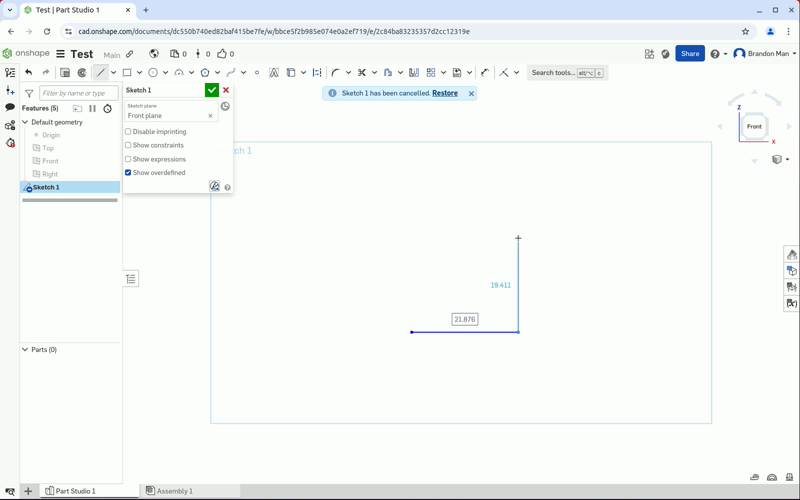
key_up(shift)
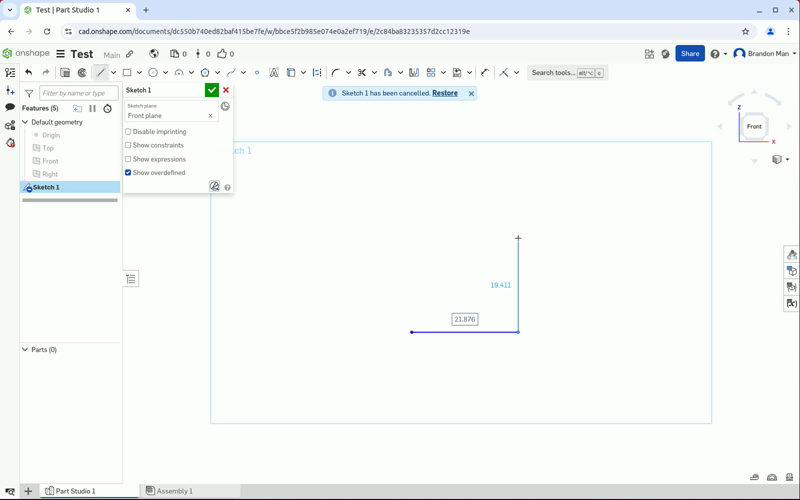
key_down(shift)
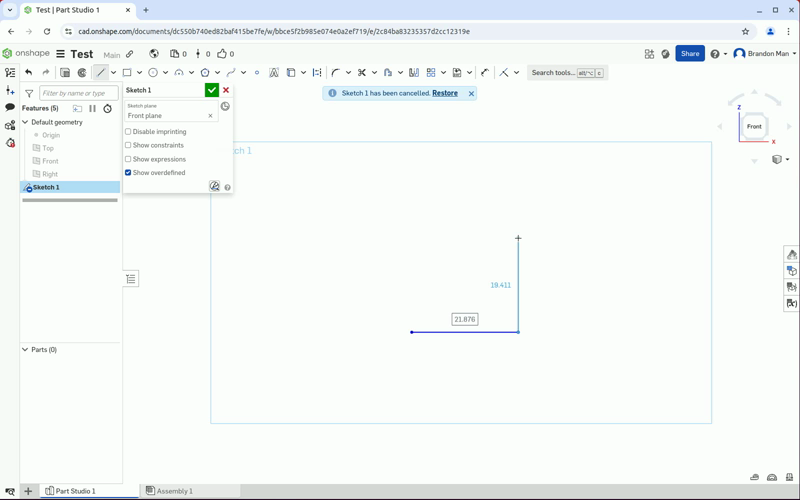
mouse_move(411, 237)
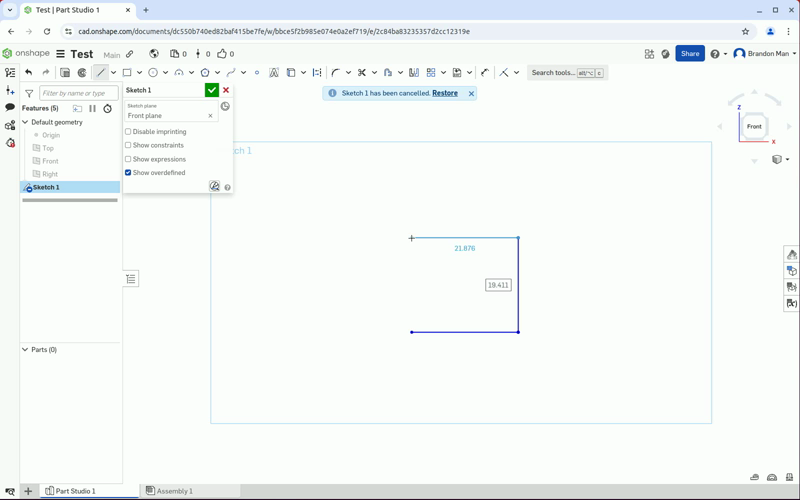
click(411, 237)
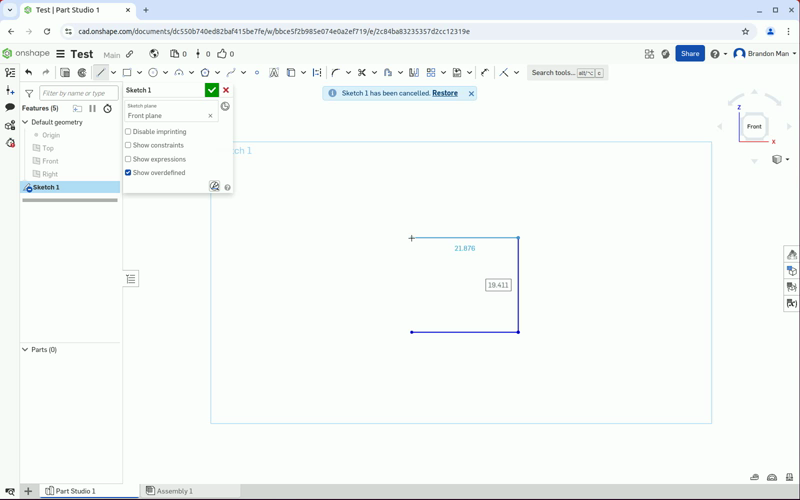
key_up(shift)
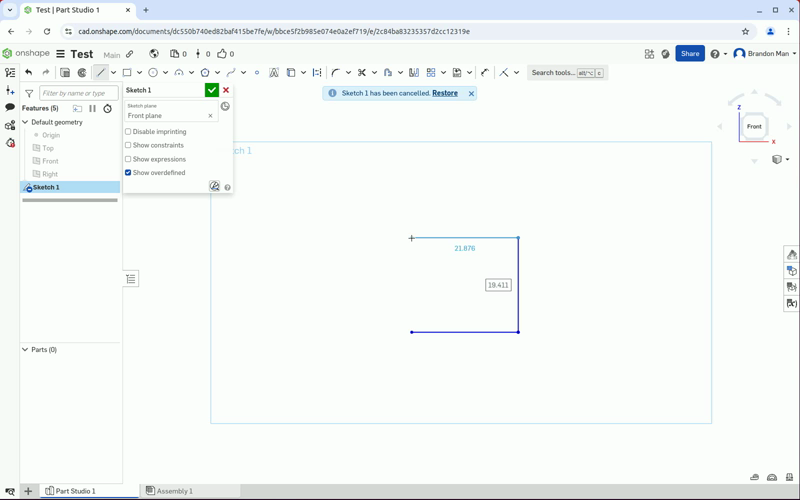
key_down(shift)
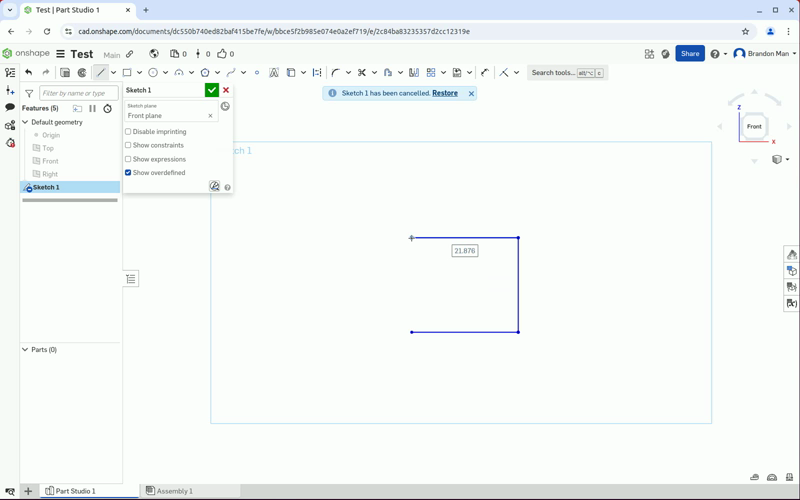
mouse_move(411, 332)
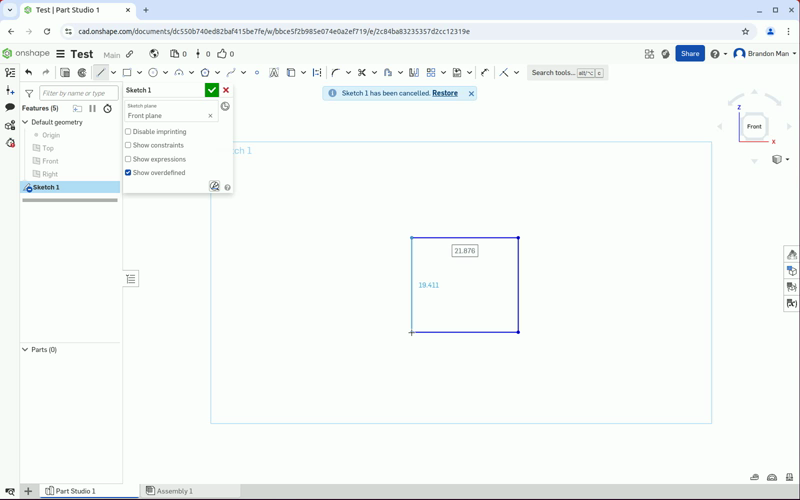
key_up(shift)
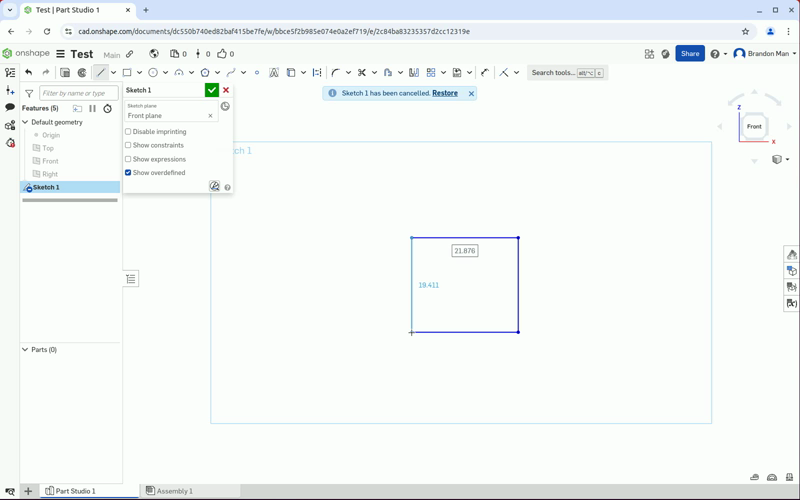
click(411, 332)
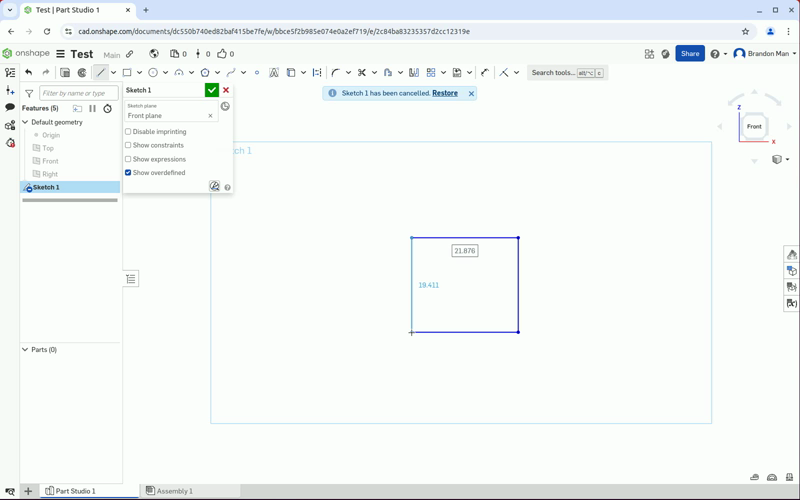
key(esc)
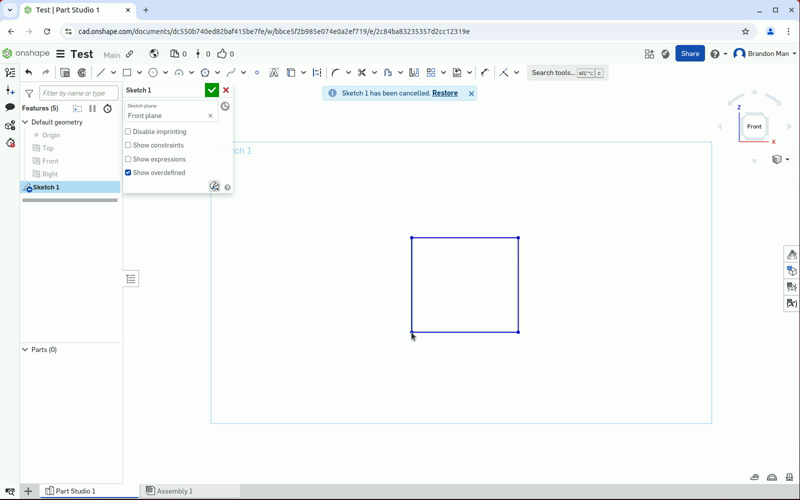
key(c)
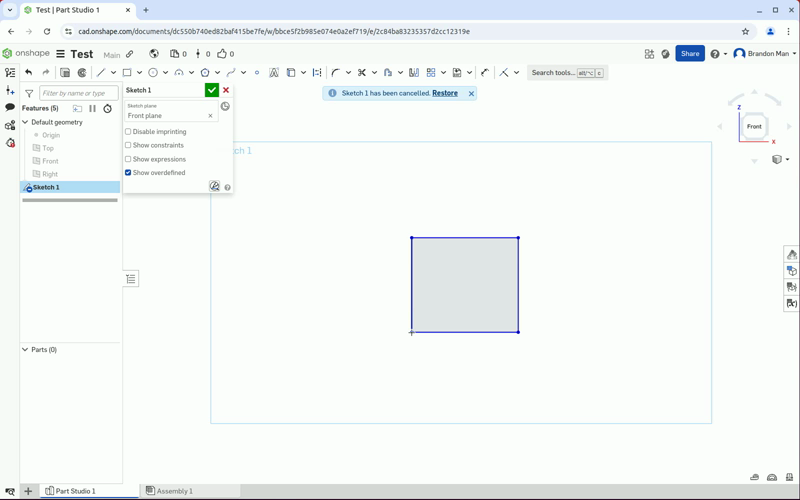
key_down(shift)
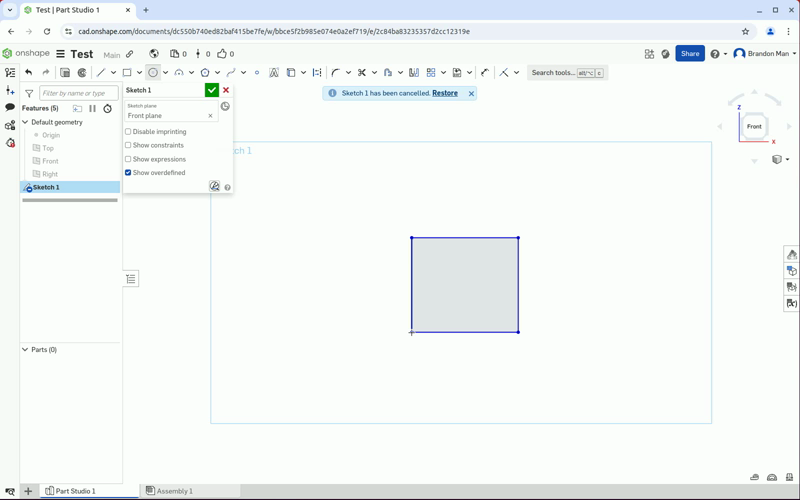
mouse_move(461, 282)
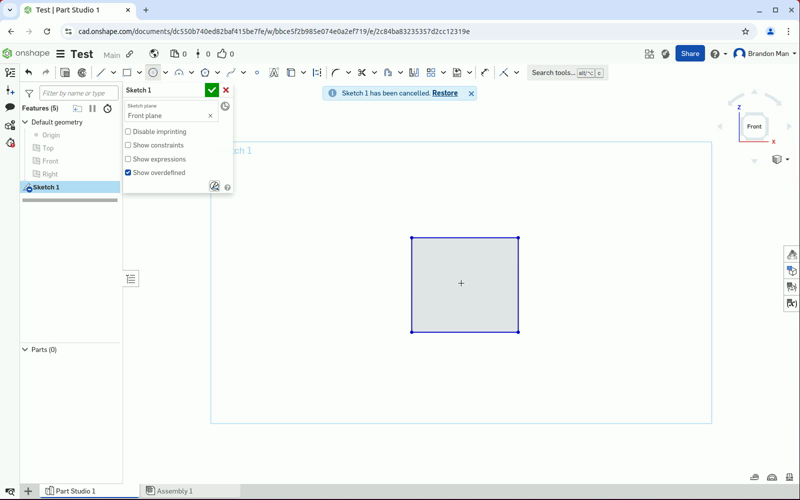
click(461, 282)
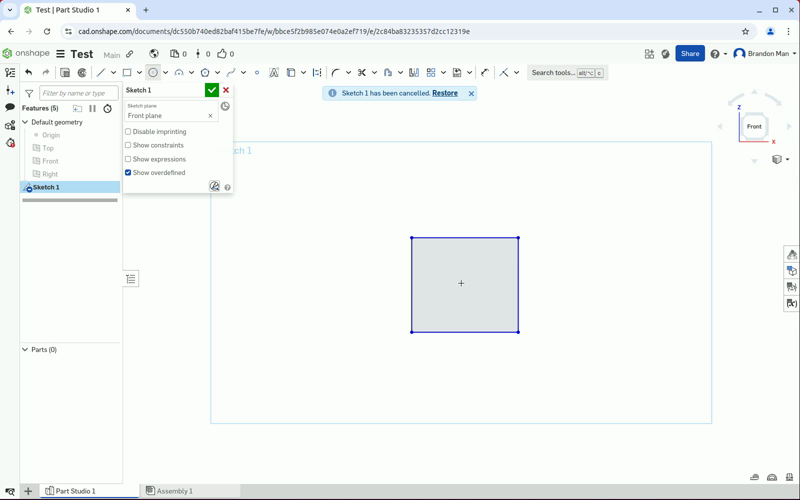
key_up(shift)
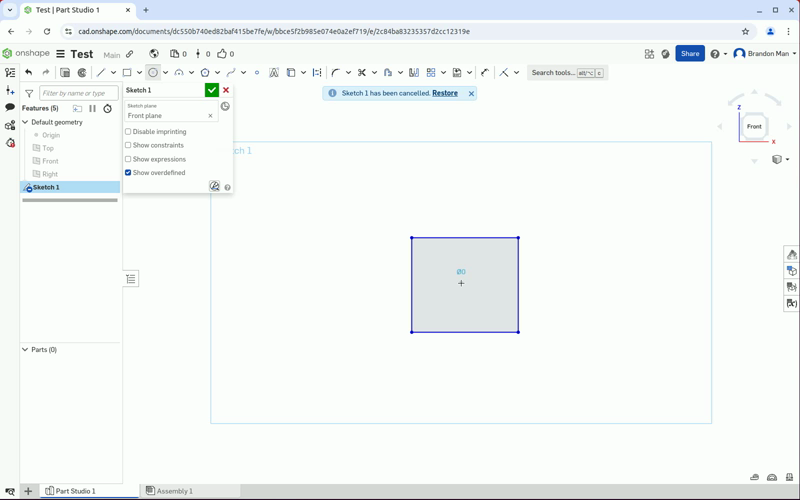
mouse_move(491, 282)
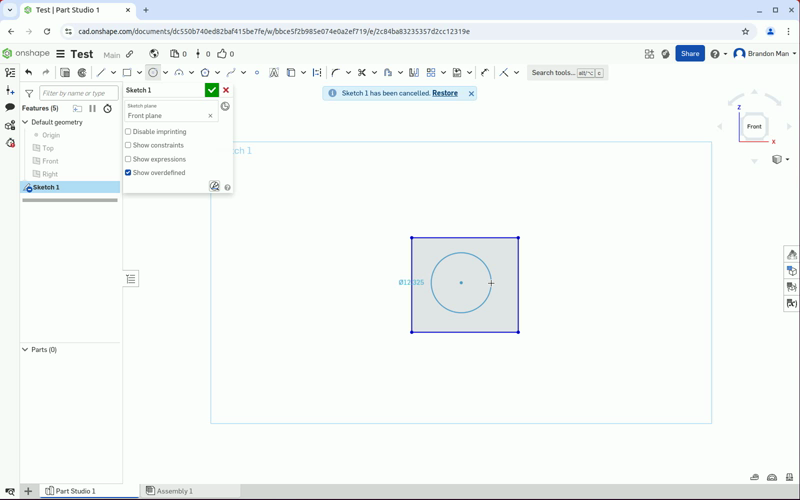
click(491, 282)
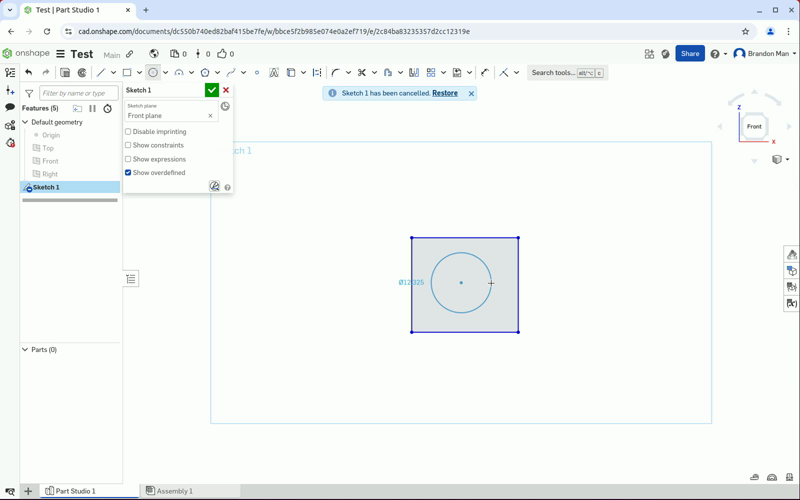
key(esc)
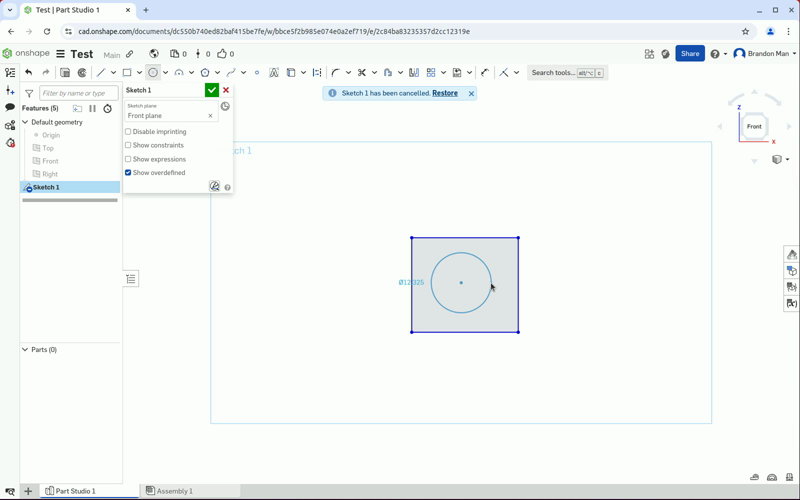
mouse_move(502, 261)
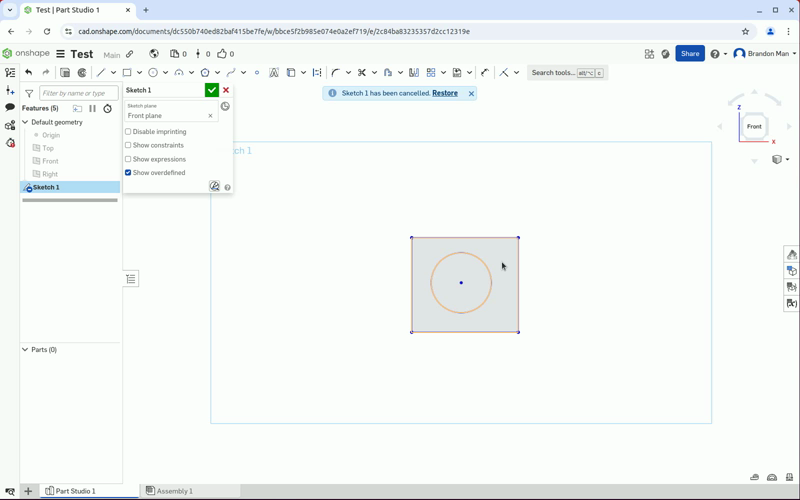
click(502, 261)
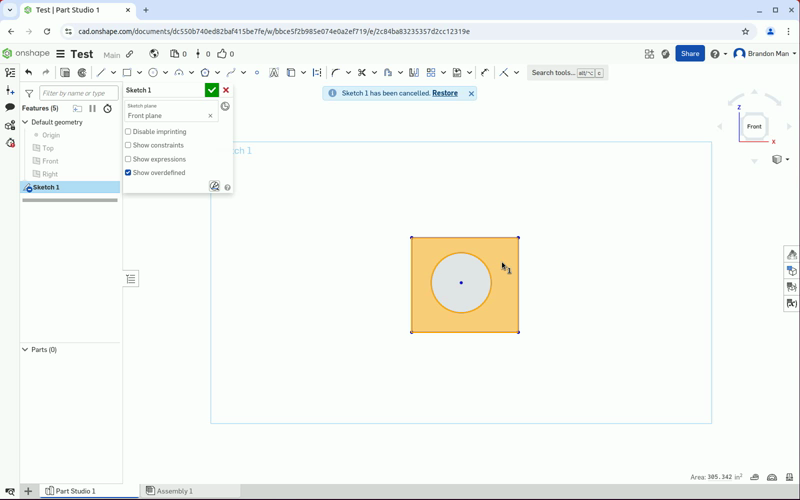
mouse_move(73, 352)
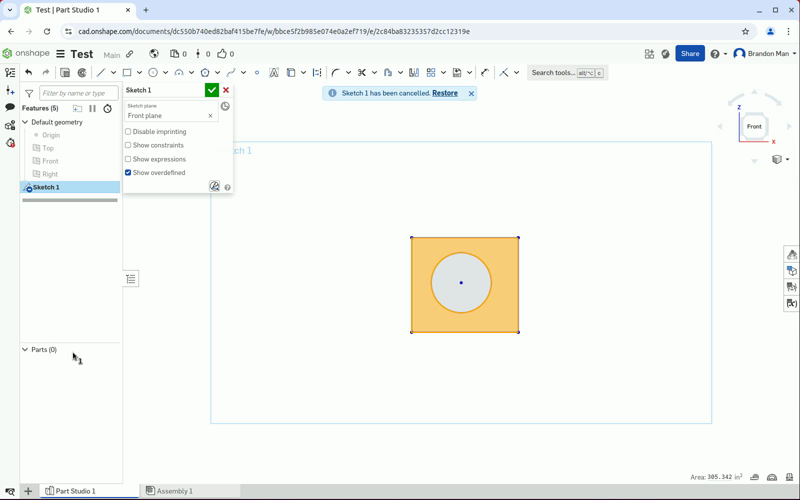
key(shift+y)
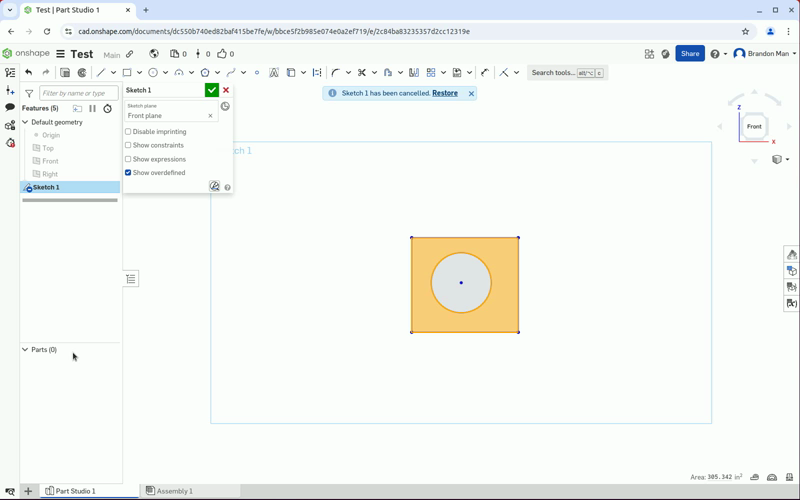
key(shift+e)
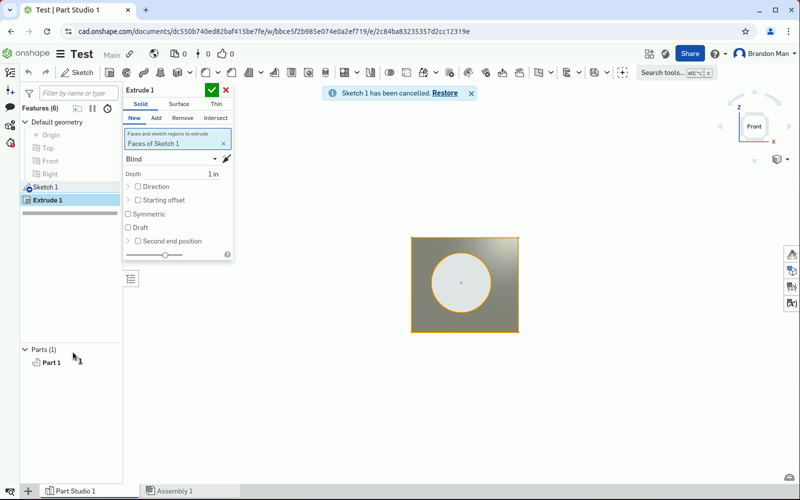
mouse_move(143, 106)
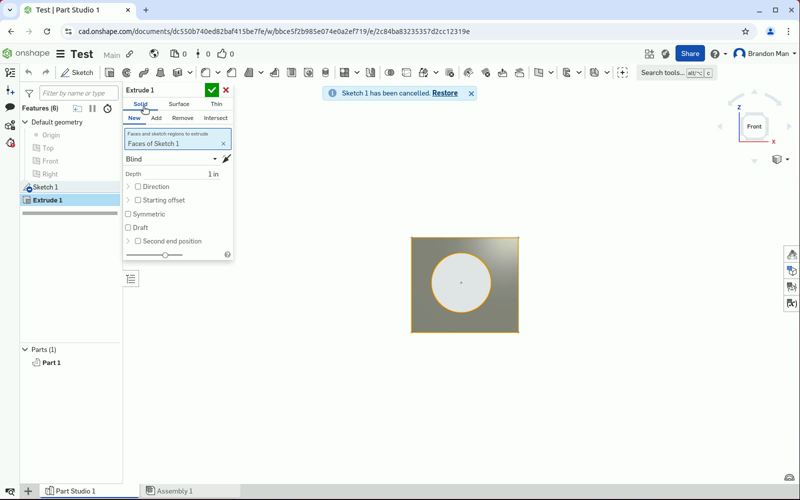
click(143, 106)
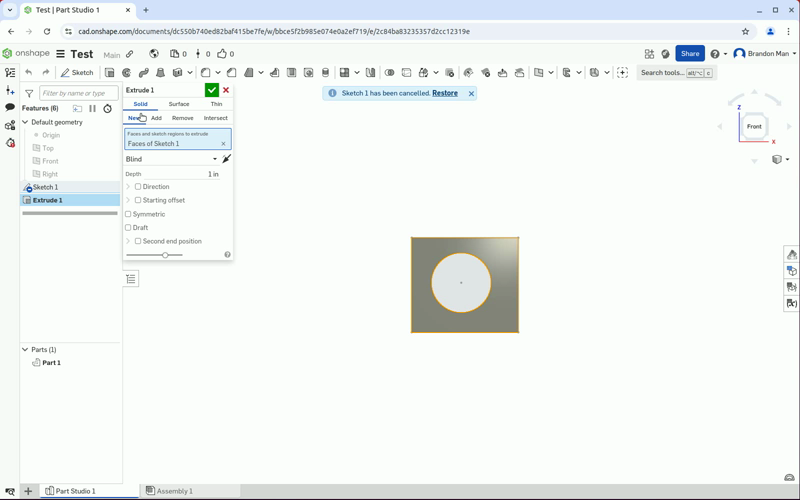
mouse_move(137, 120)
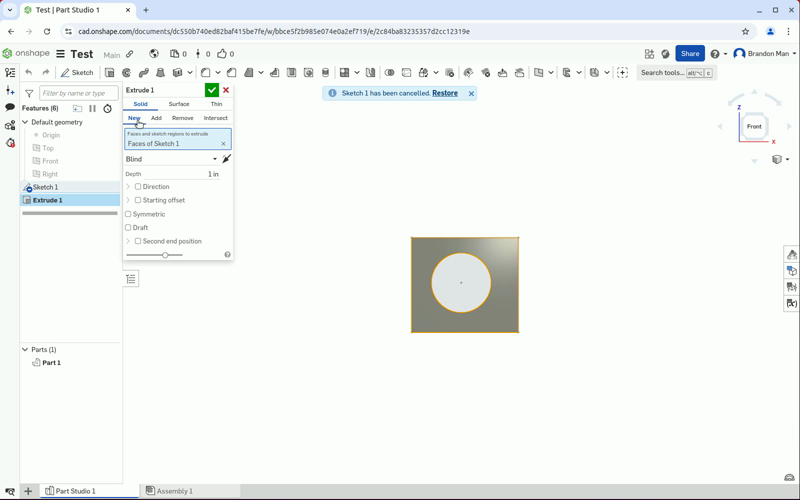
click(137, 120)
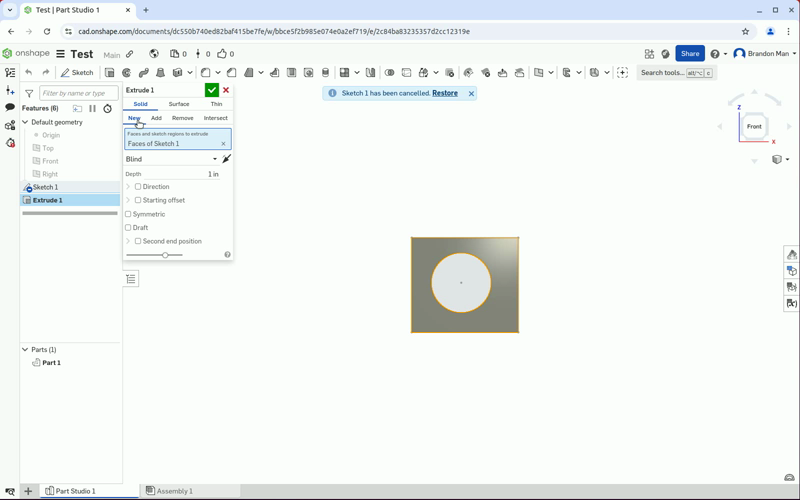
key(tab, 4)
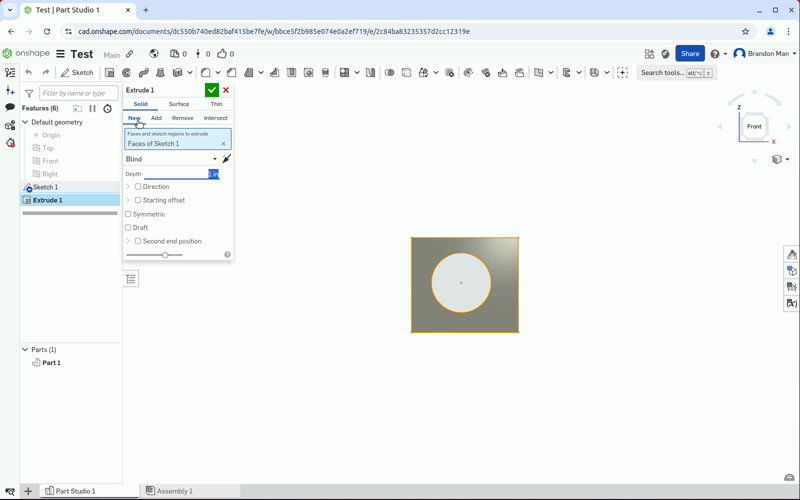
text(13.961)
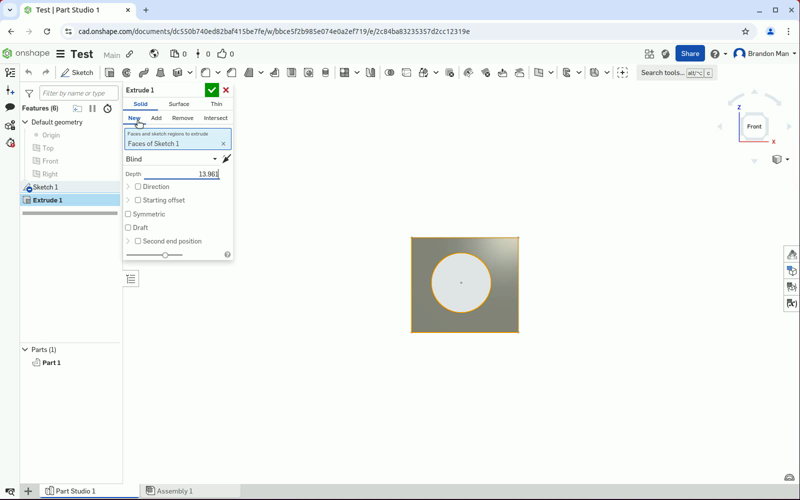
key(enter)
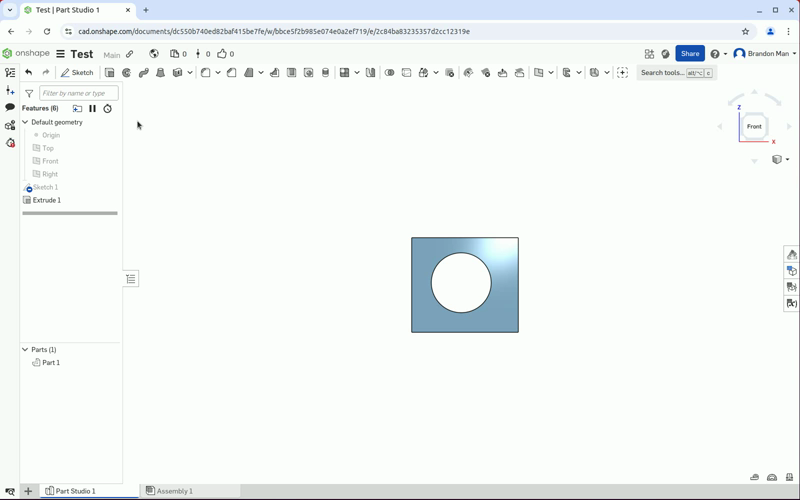
key(shift+h)
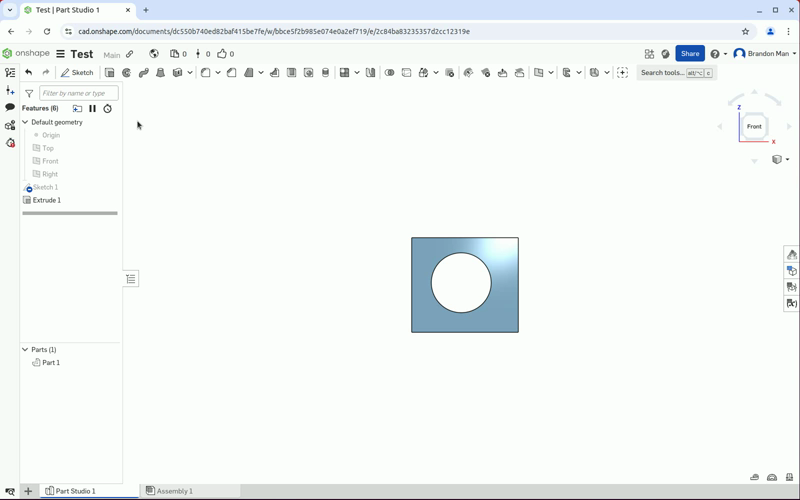
key(shift+h)
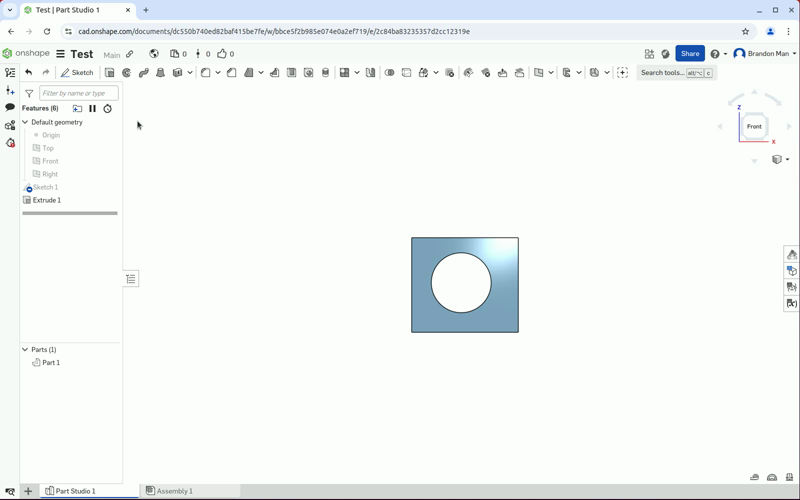
mouse_move(73, 189)
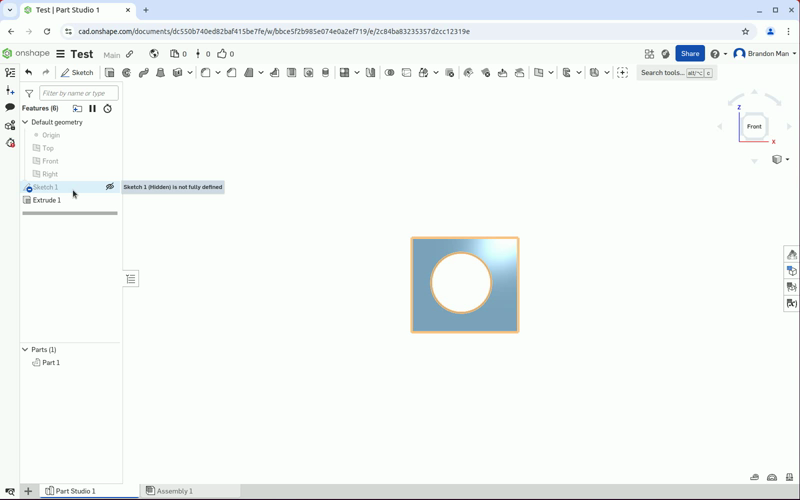
click(73, 189)
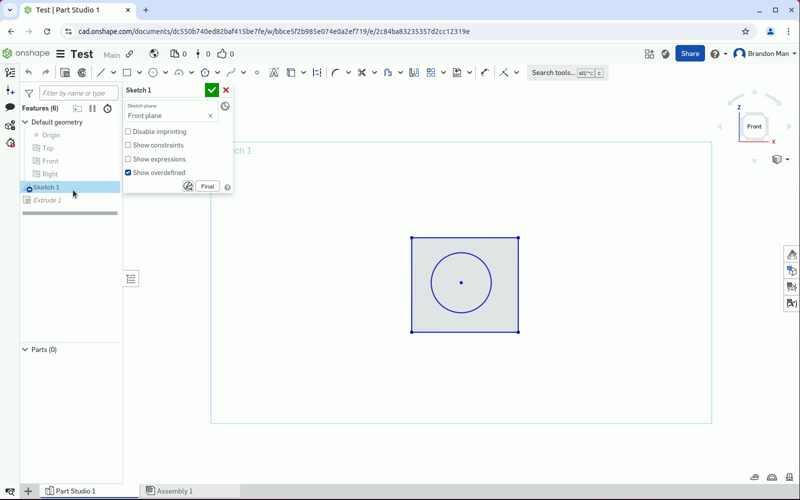
mouse_move(229, 92)
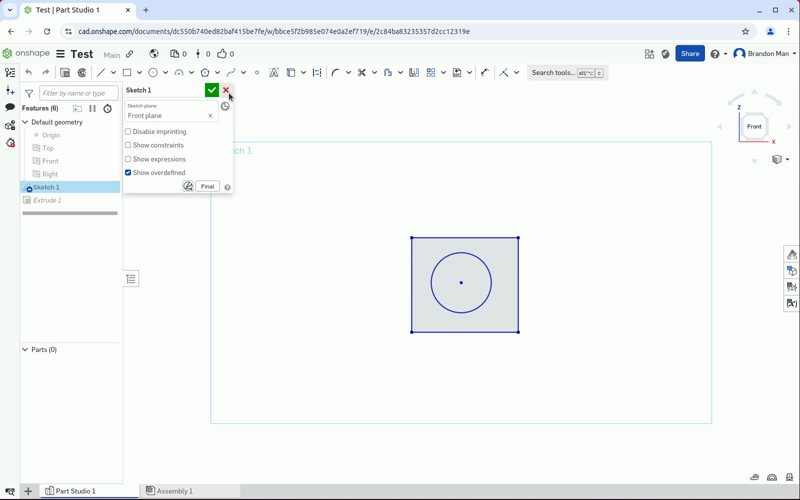
click(229, 92)
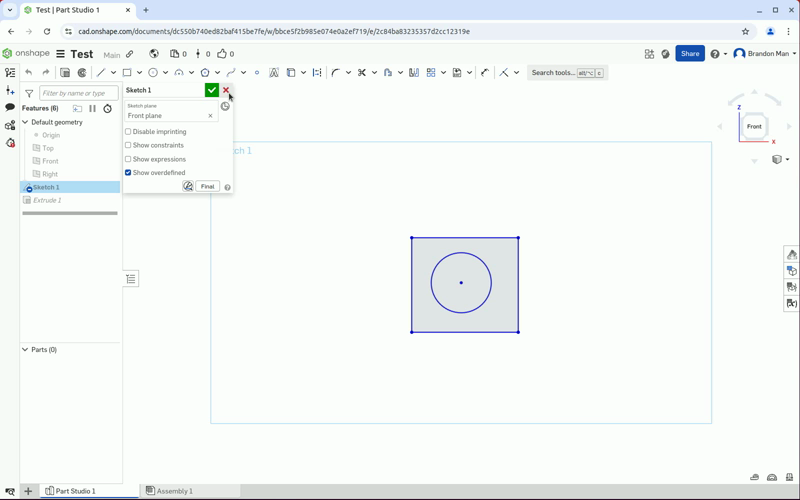
key(shift+s)
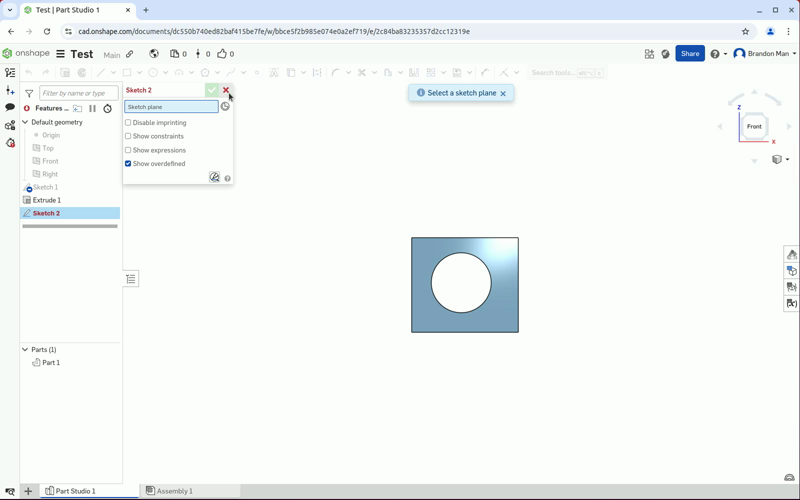
mouse_move(73, 163)
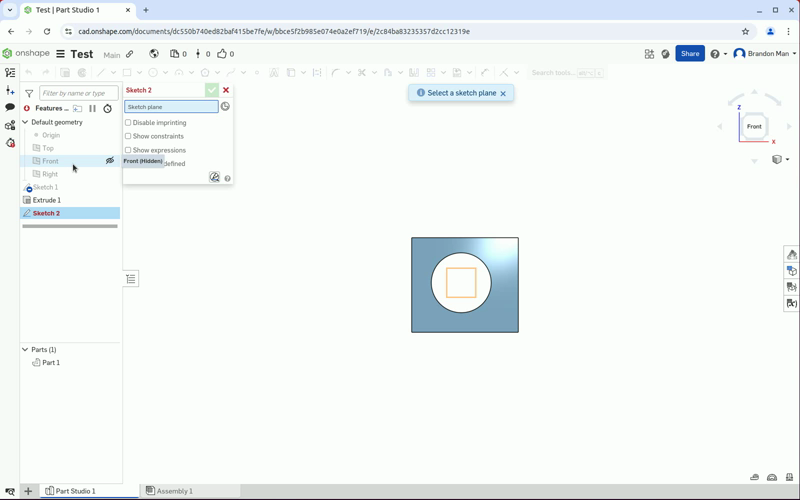
click(73, 163)
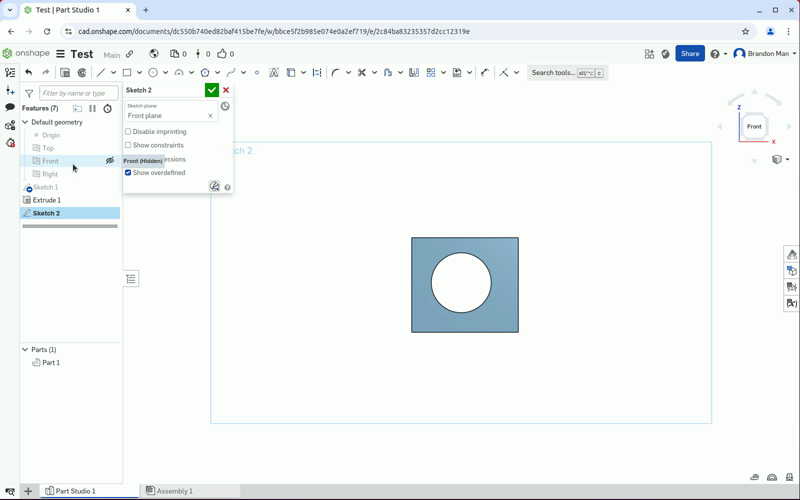
mouse_move(73, 352)
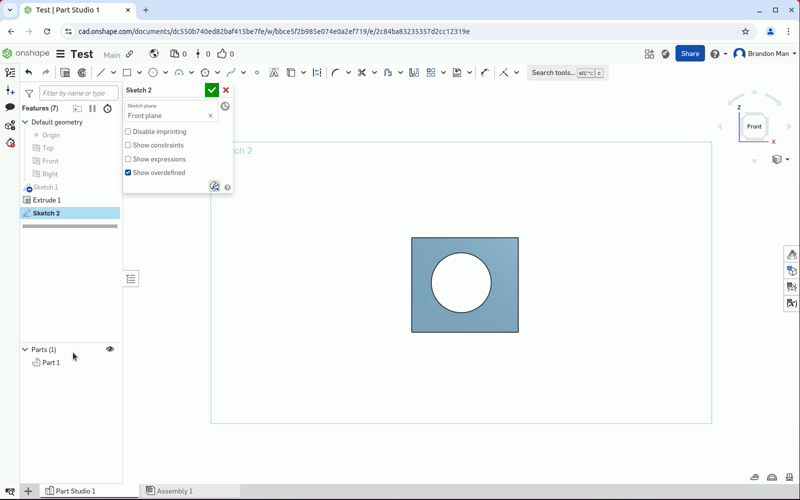
key(y)
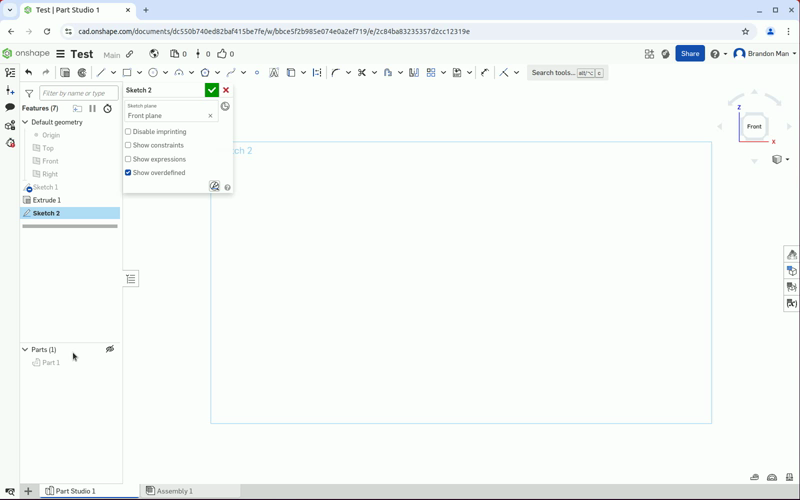
key(c)
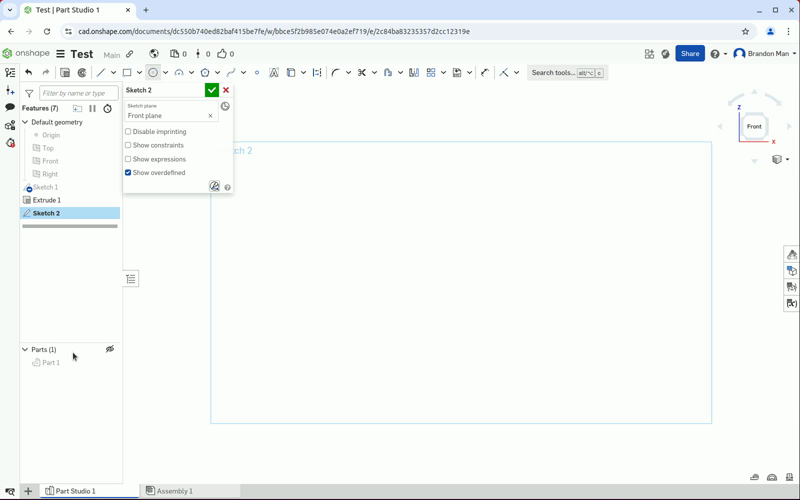
key_down(shift)
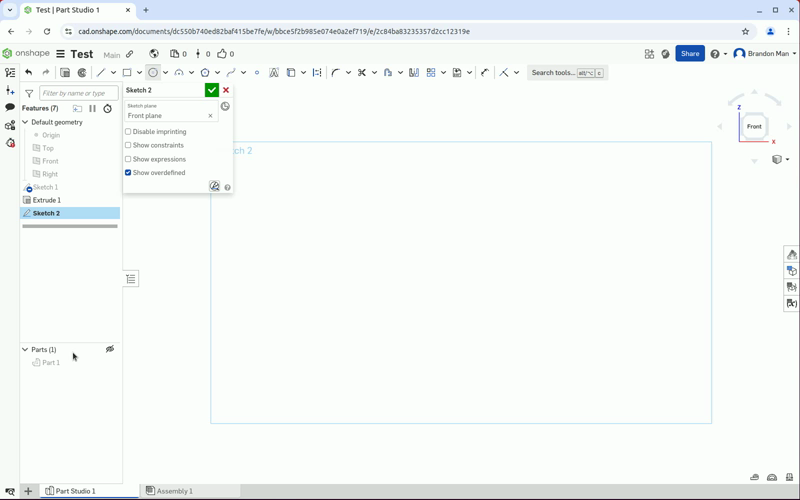
mouse_move(461, 282)
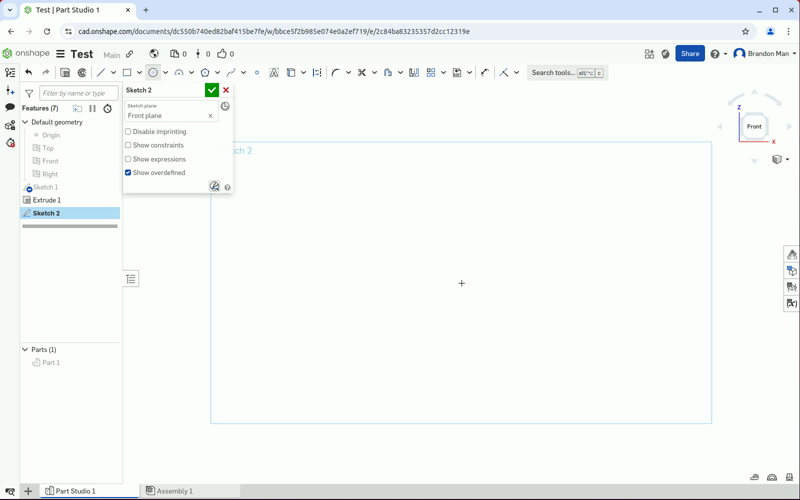
click(461, 282)
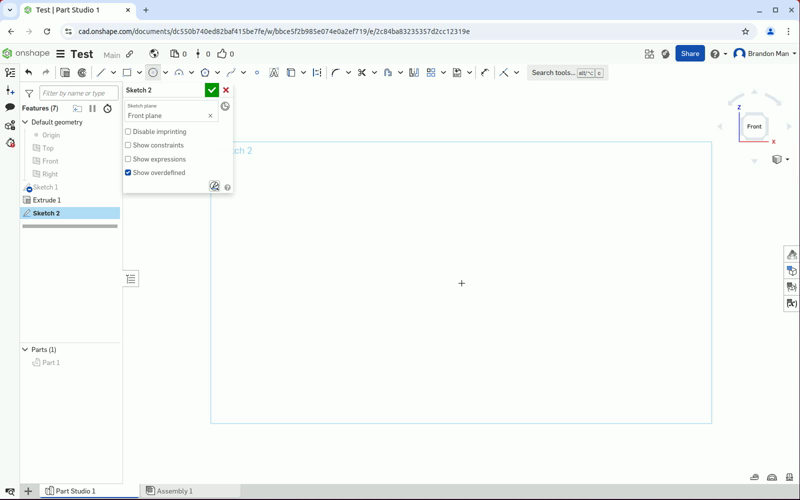
key_up(shift)
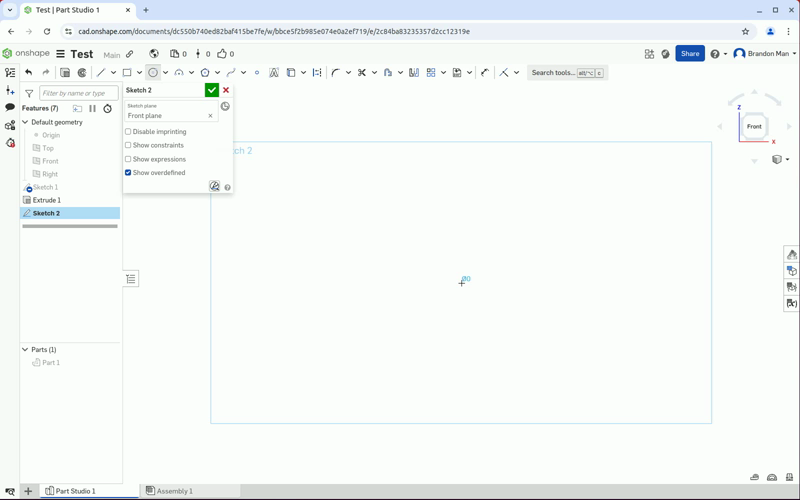
mouse_move(493, 282)
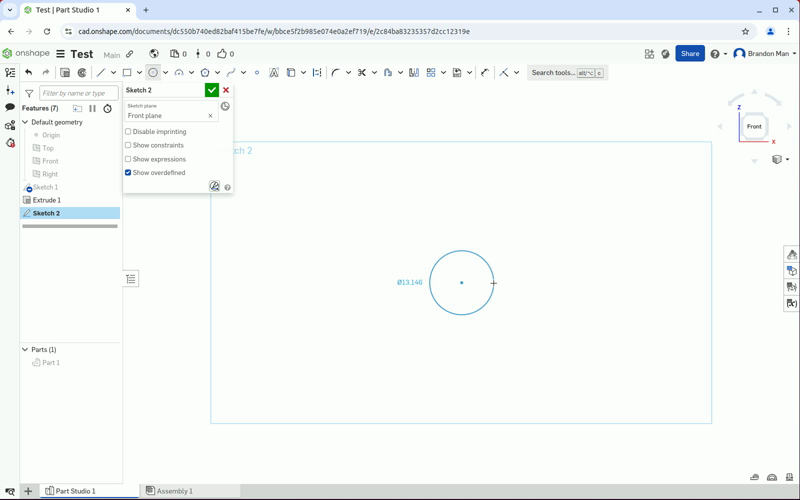
click(493, 282)
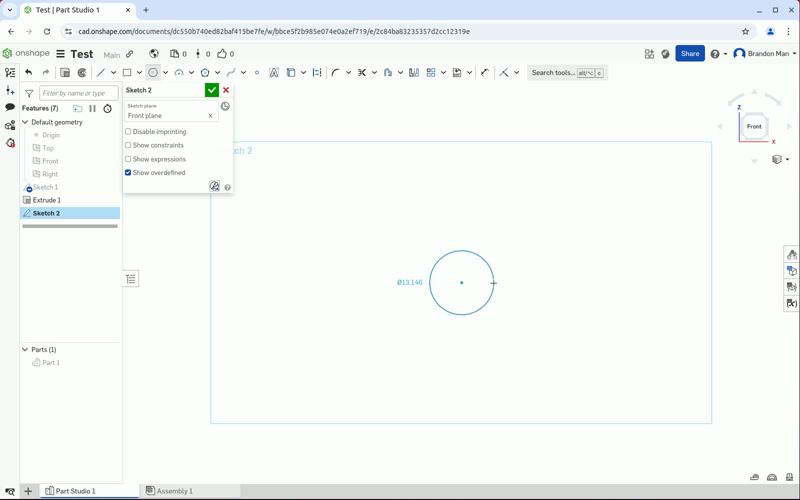
key(esc)
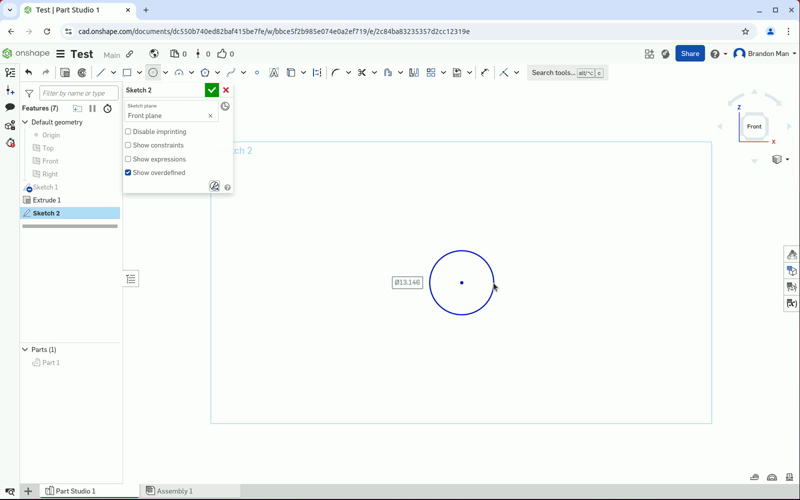
key(c)
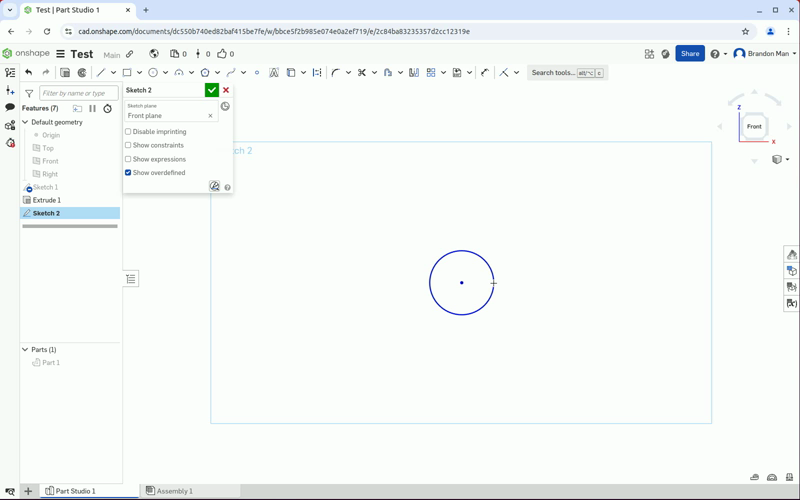
key_down(shift)
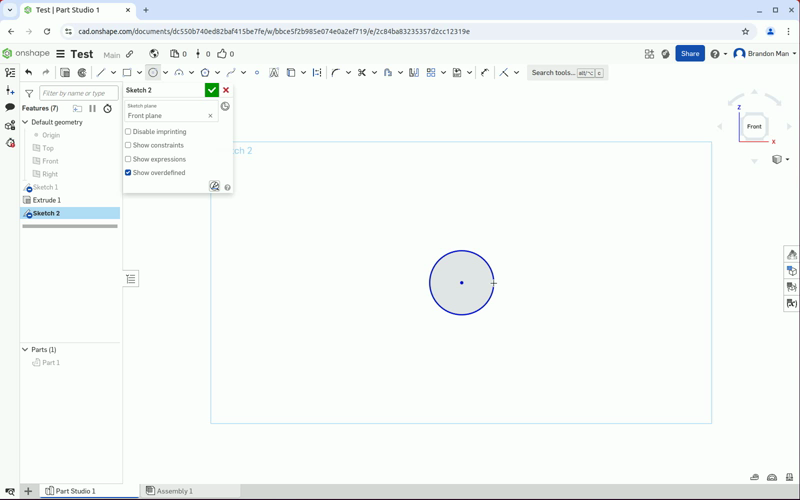
mouse_move(461, 282)
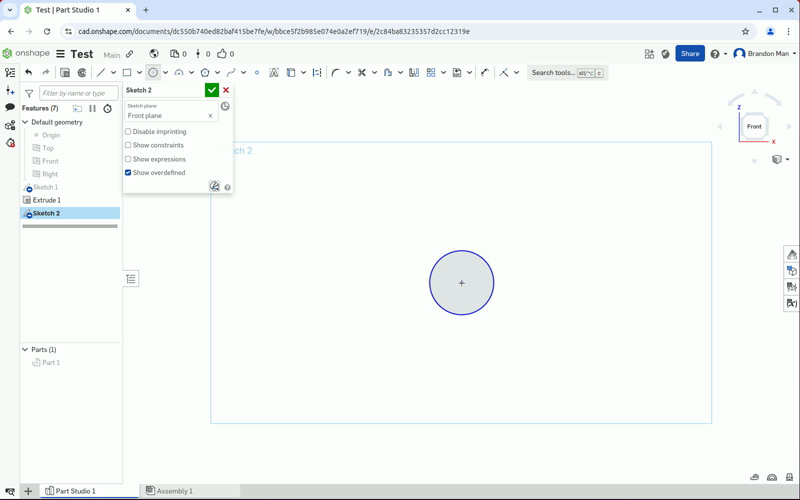
click(461, 282)
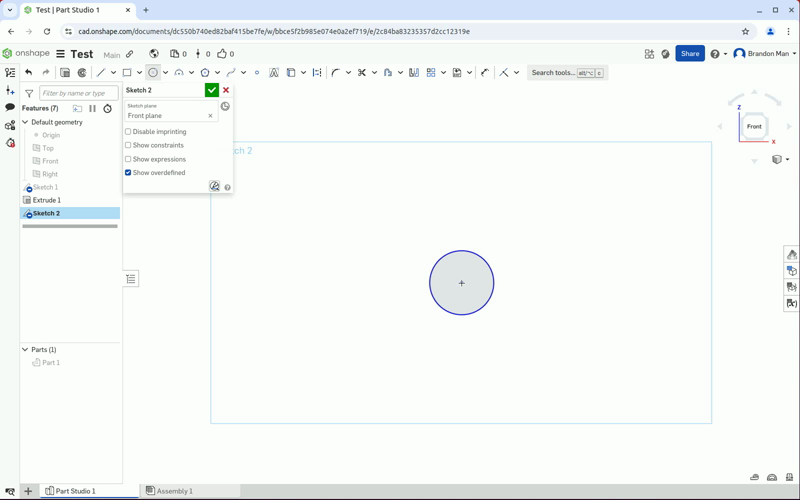
key_up(shift)
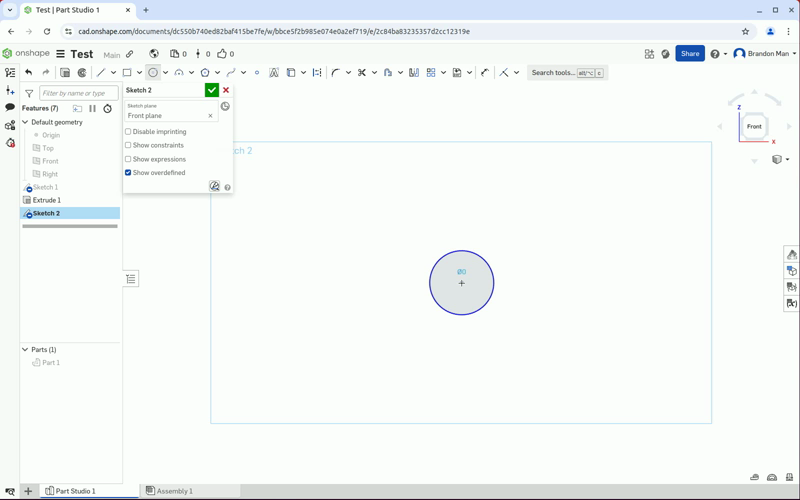
mouse_move(487, 282)
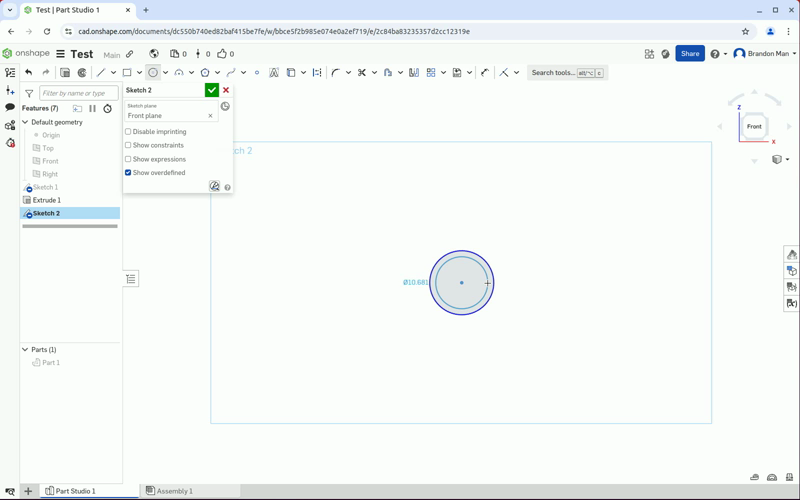
click(487, 282)
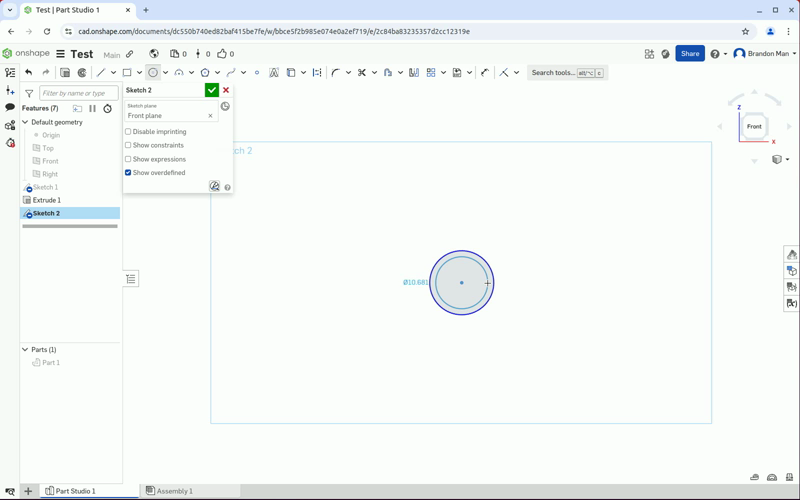
key(esc)
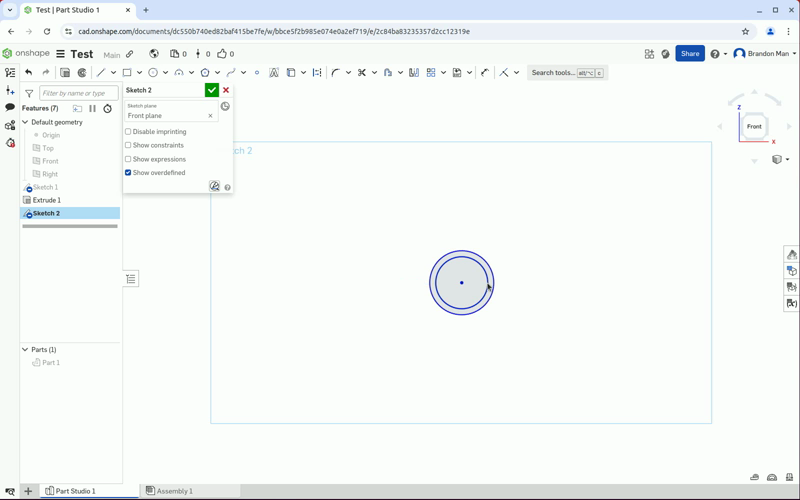
mouse_move(434, 286)
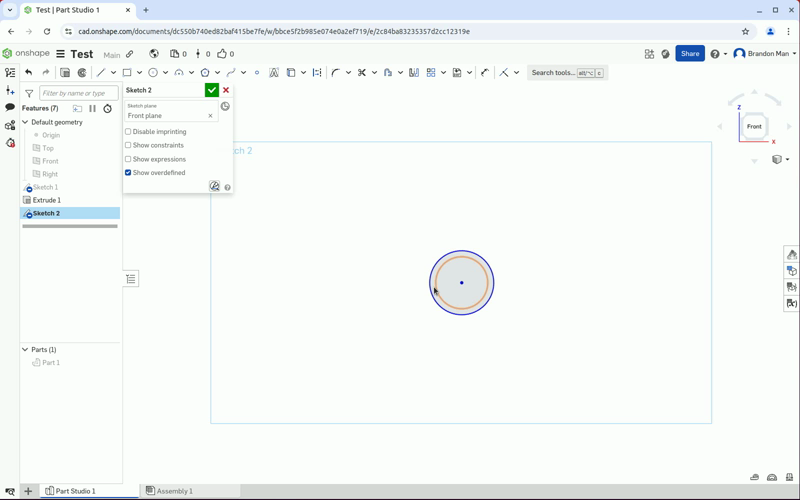
scroll(6)
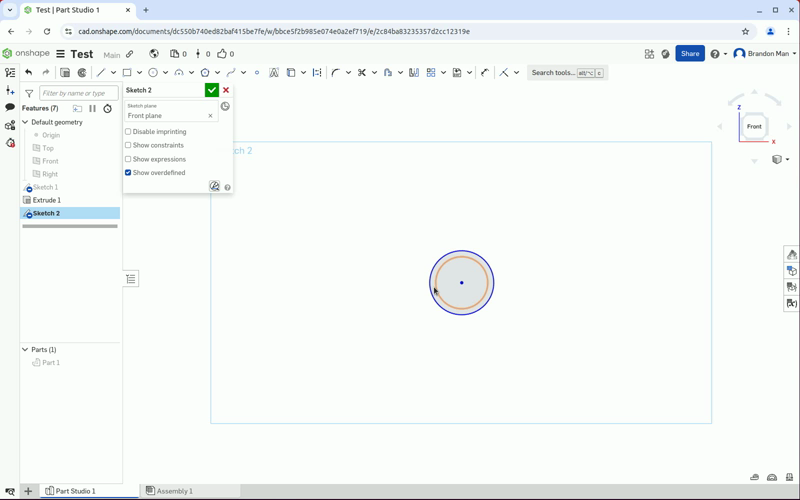
scroll(6)
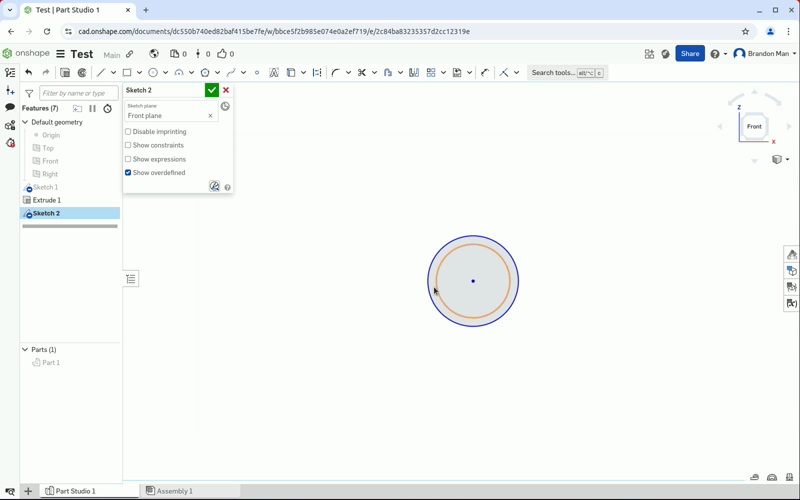
scroll(6)
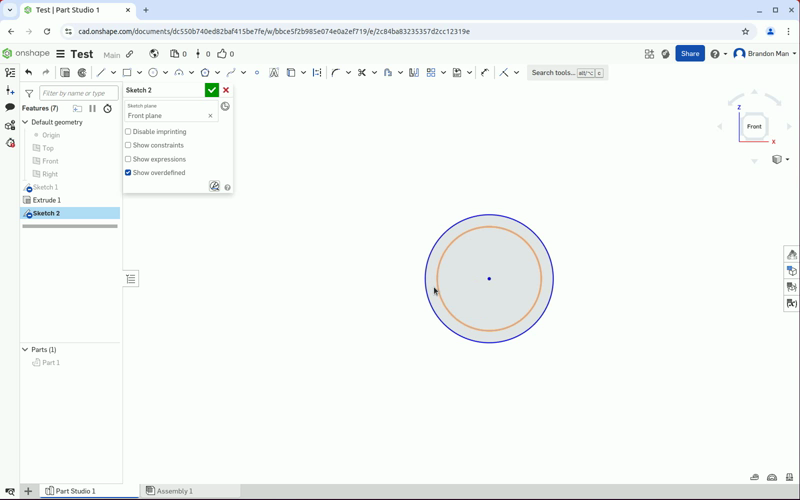
scroll(6)
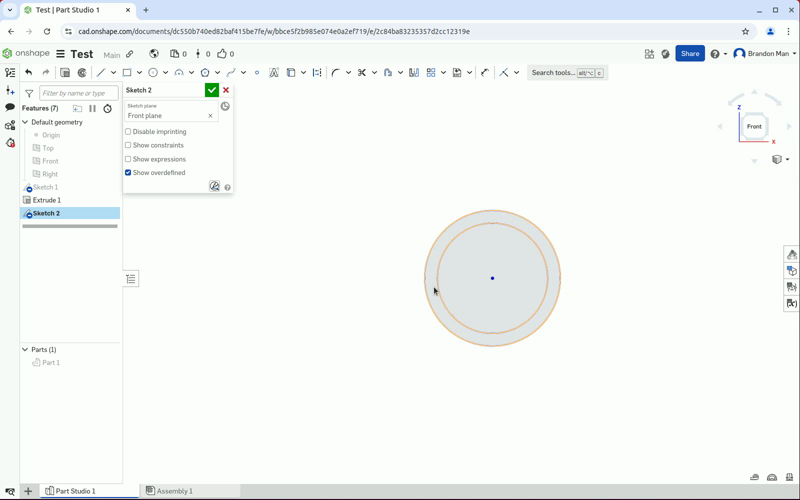
scroll(6)
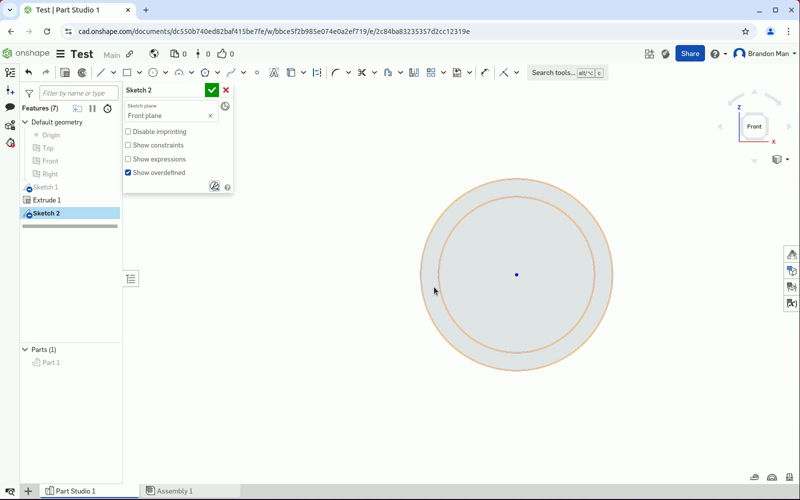
scroll(6)
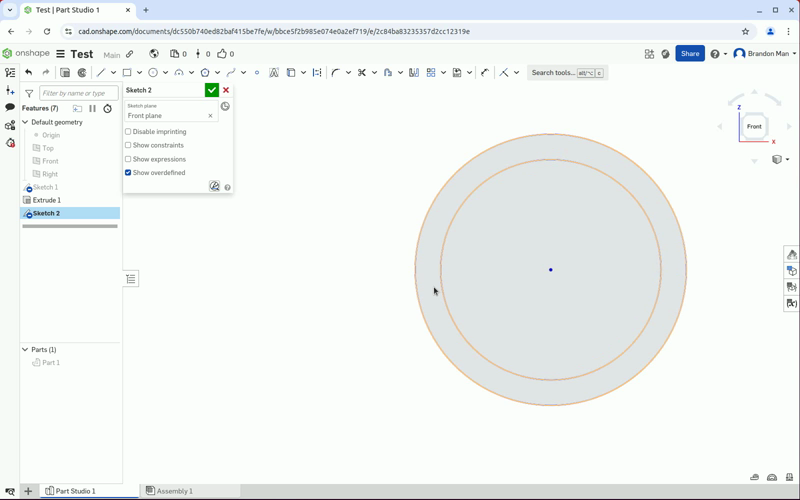
scroll(6)
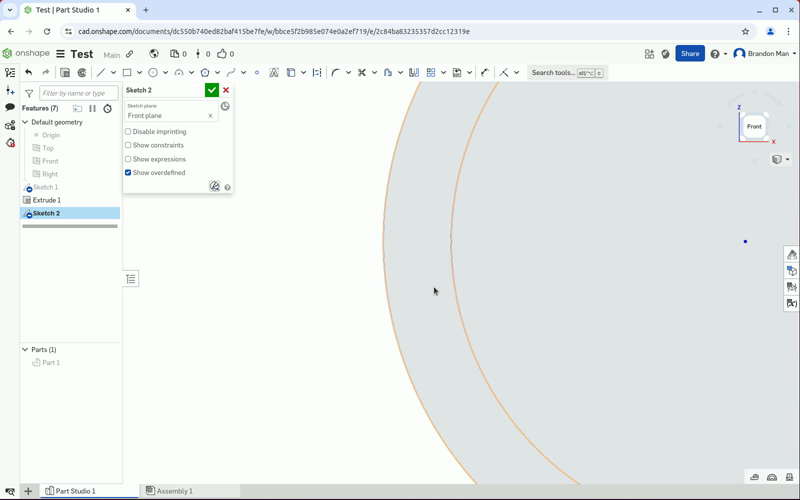
click(434, 286)
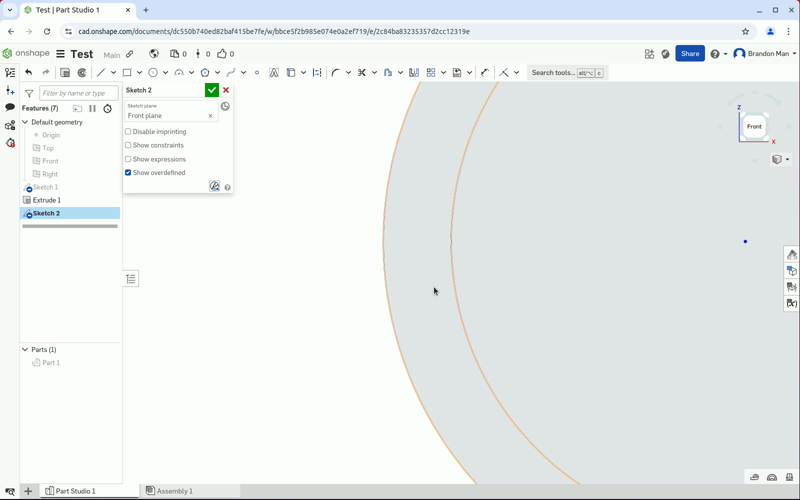
scroll(-6)
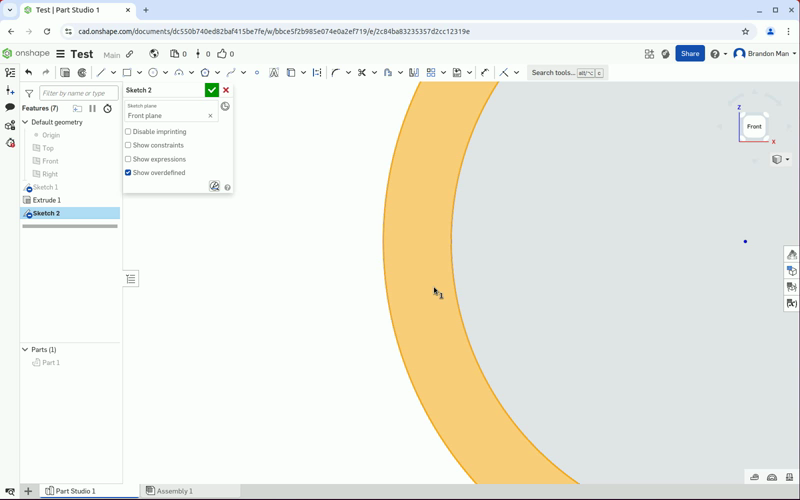
scroll(-6)
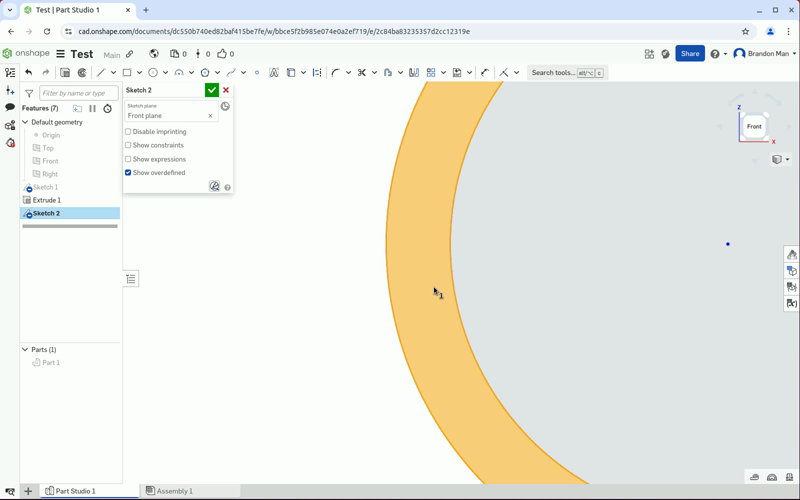
scroll(-6)
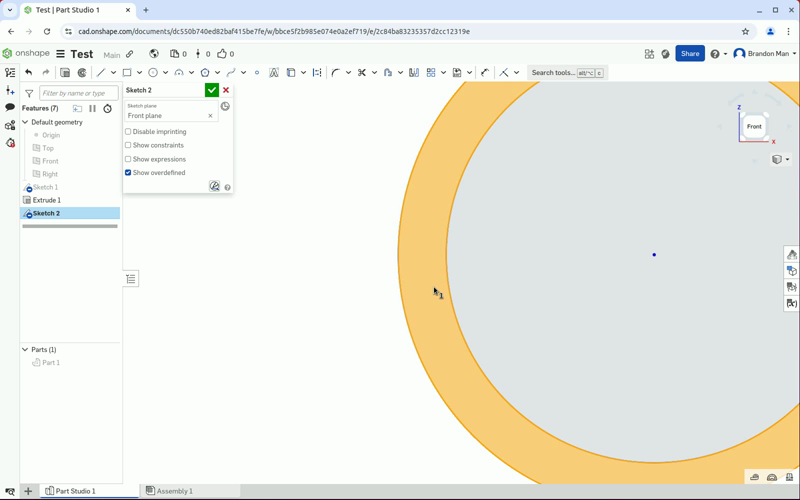
scroll(-6)
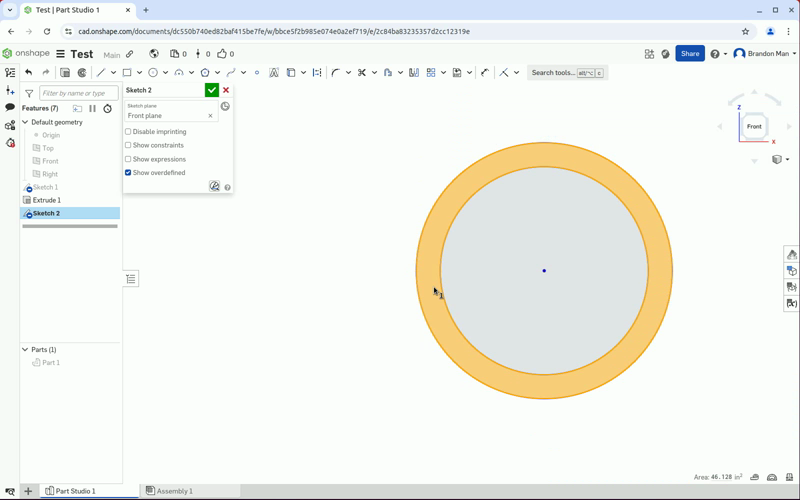
scroll(-6)
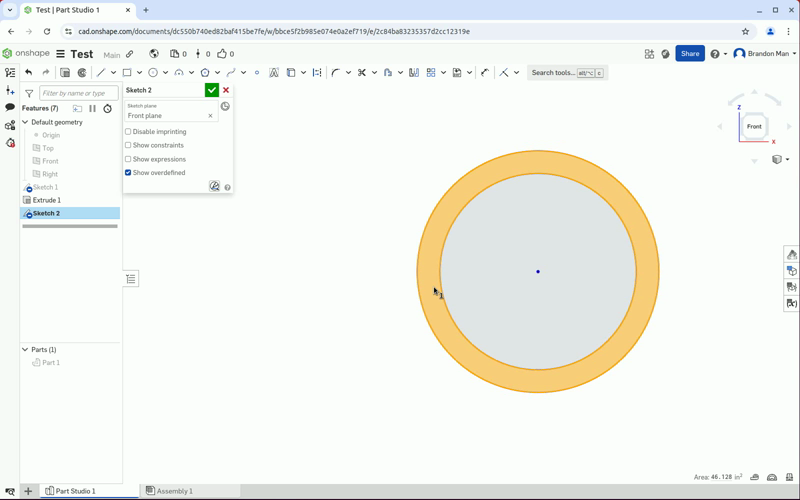
scroll(-6)
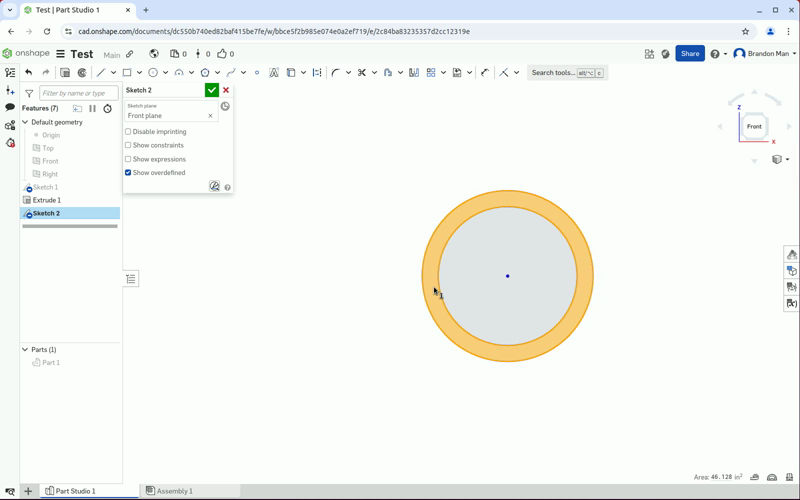
scroll(-6)
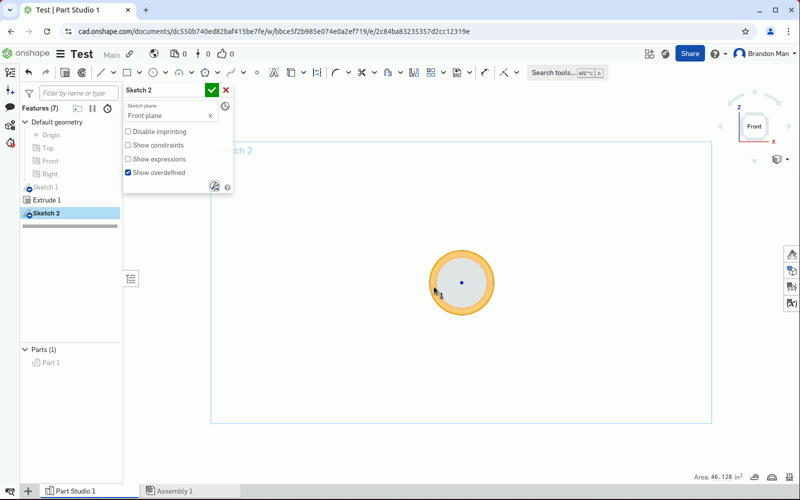
mouse_move(73, 352)
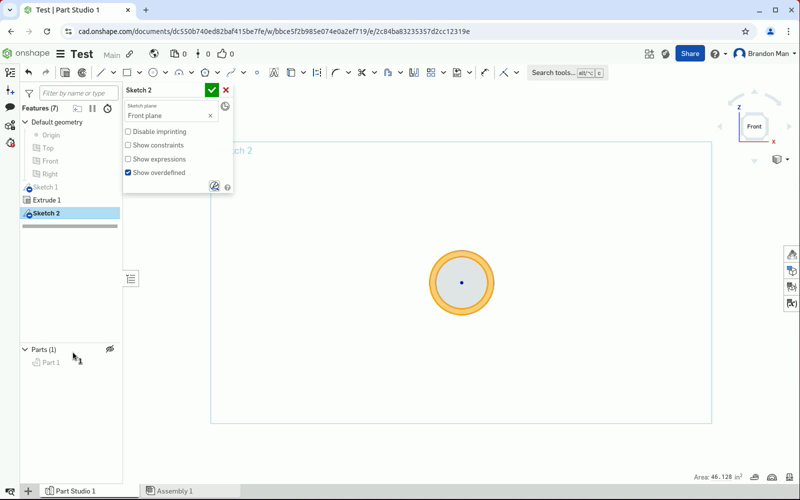
key(shift+y)
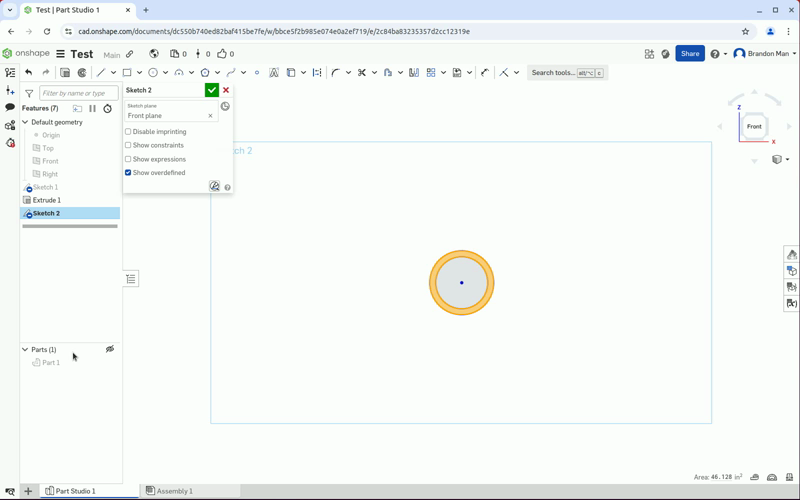
key(shift+e)
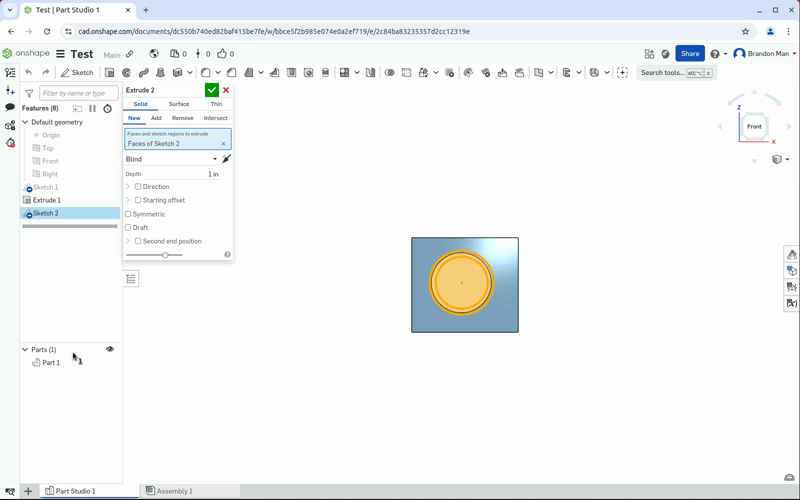
mouse_move(143, 106)
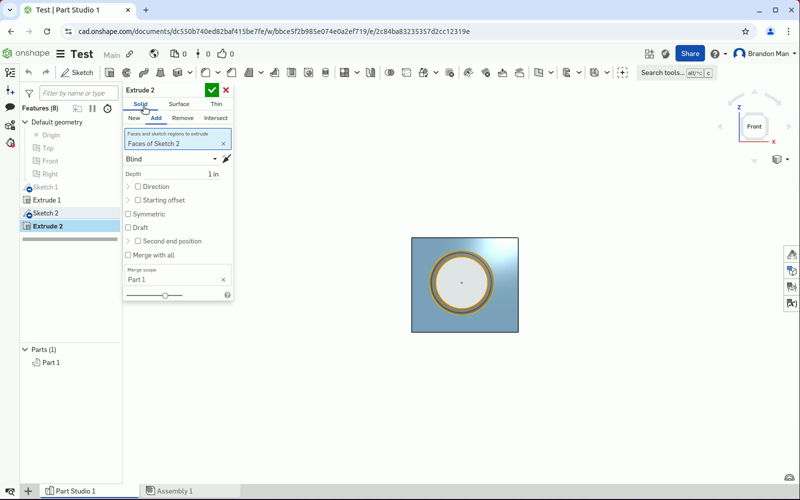
click(143, 106)
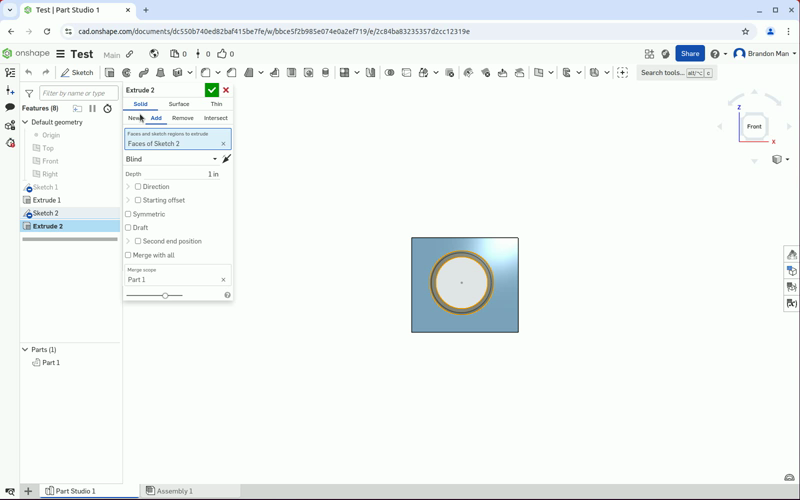
mouse_move(137, 120)
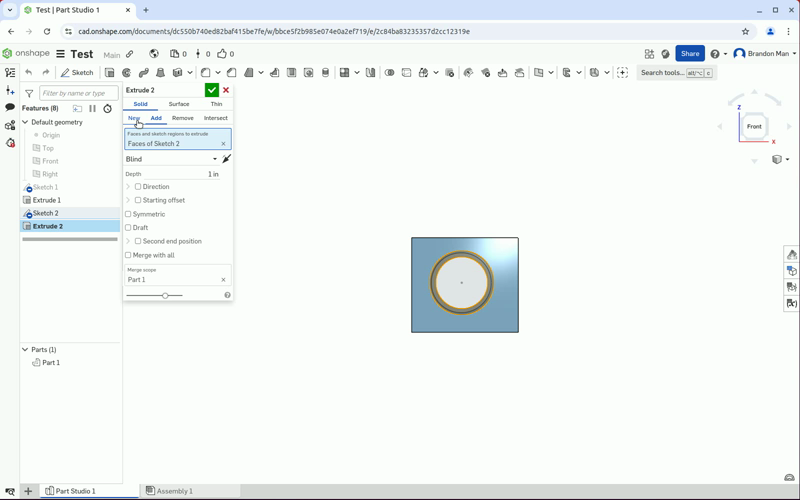
click(137, 120)
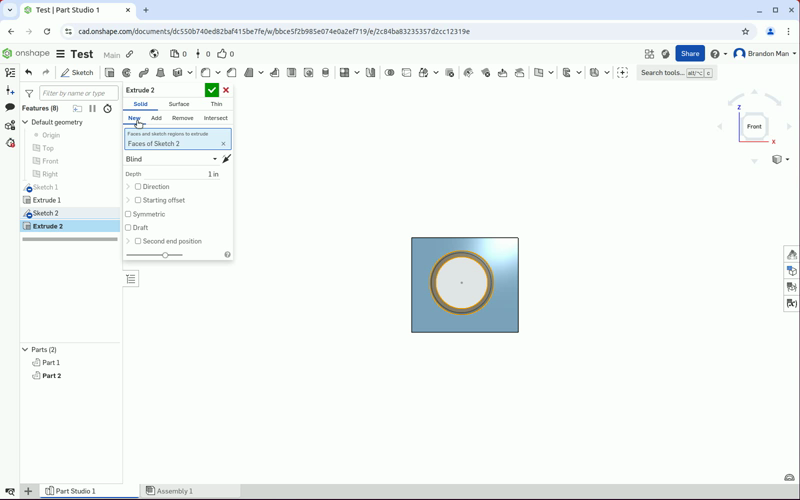
key(tab, 4)
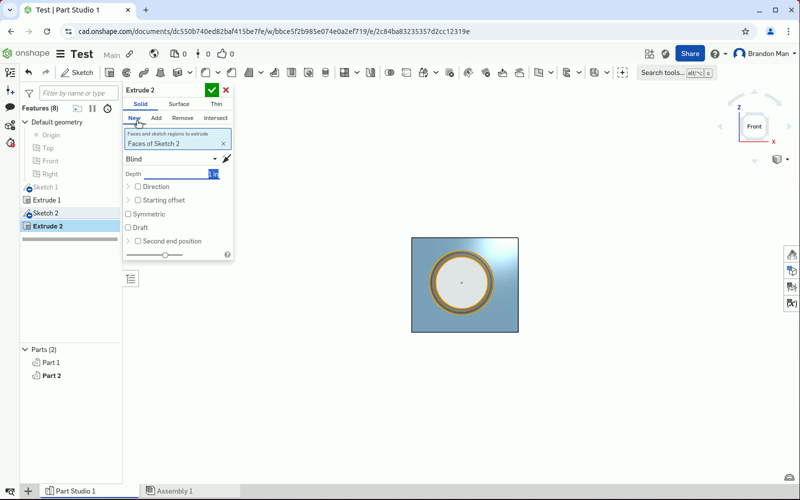
text(23.108)
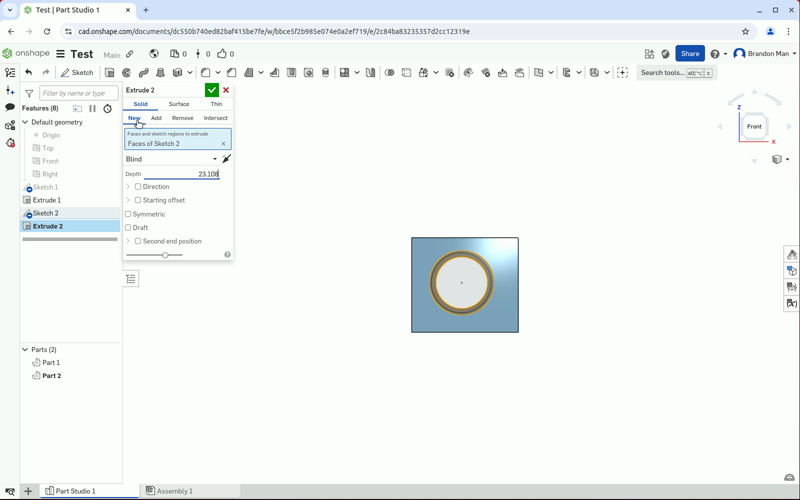
key(enter)
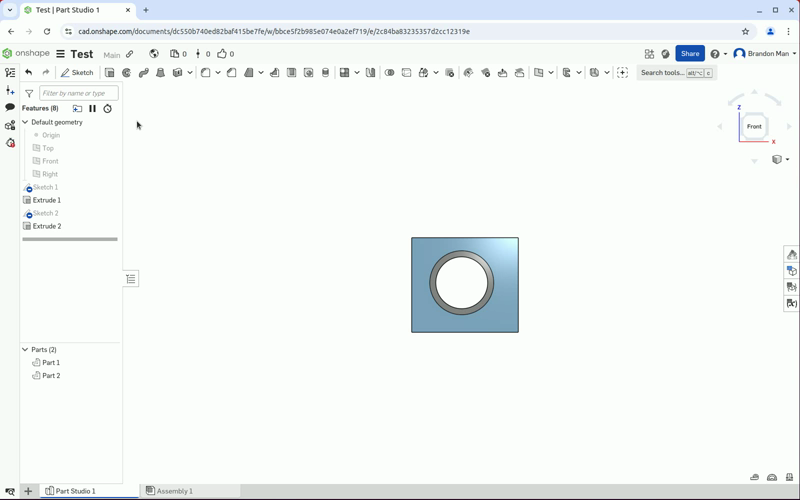
key(shift+h)
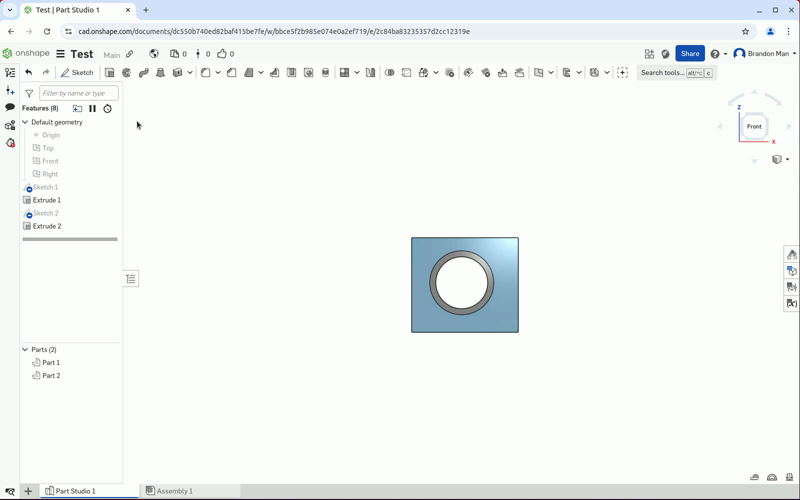
key(shift+h)
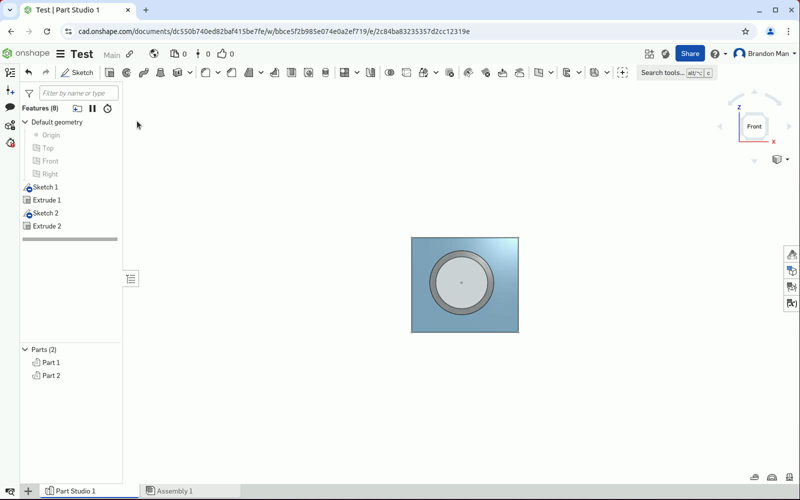
key(shift+7)
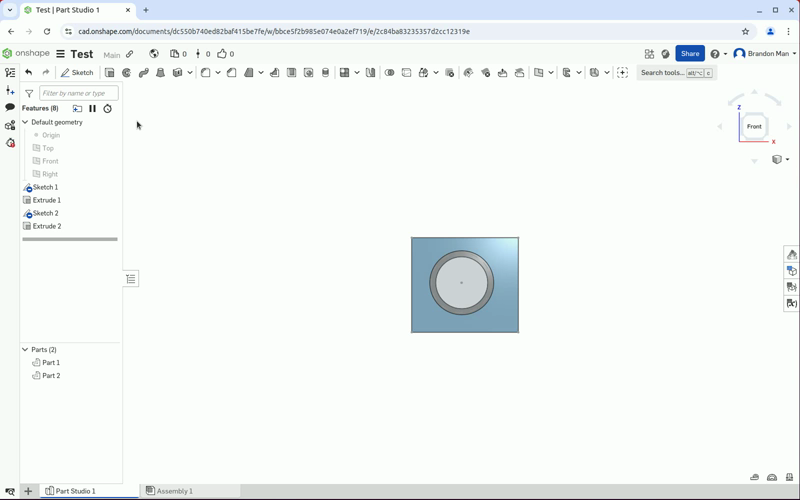
key(left, 2)
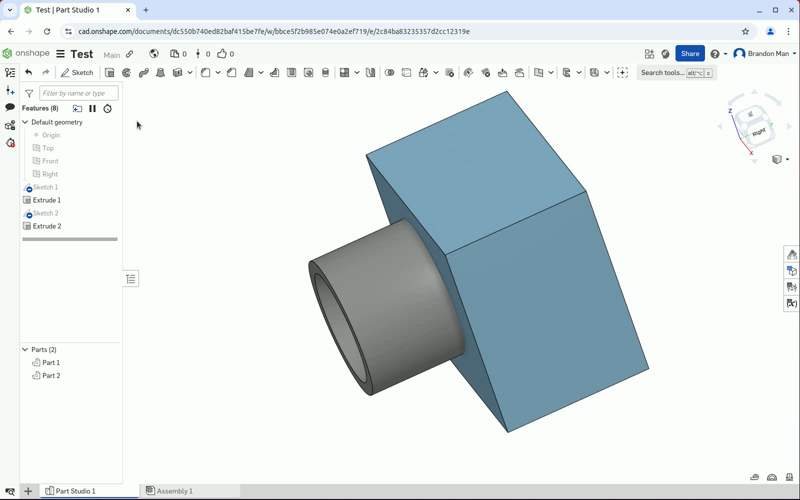
key(down, 2)
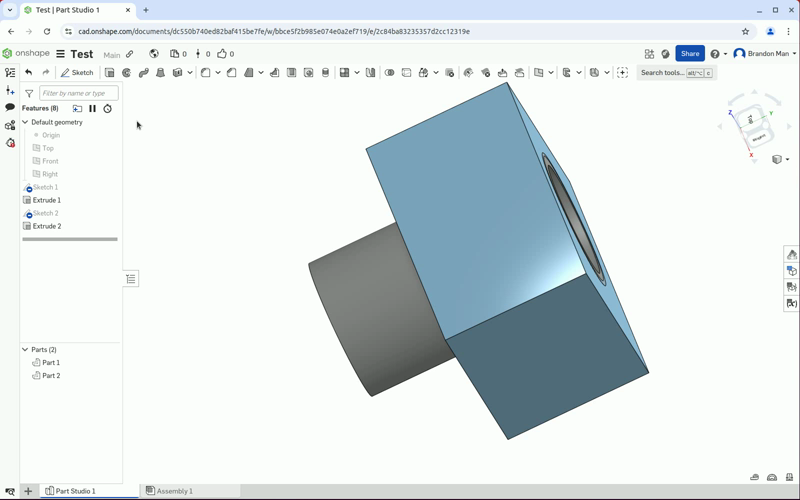
key(up, 2)
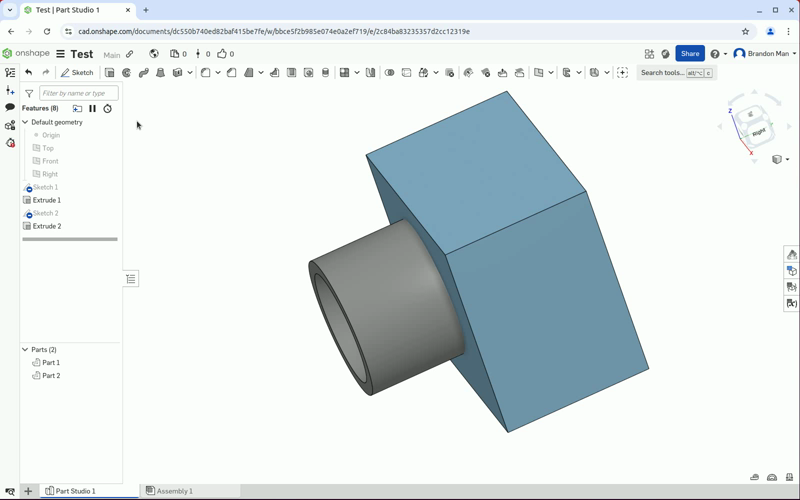
key(right, 2)
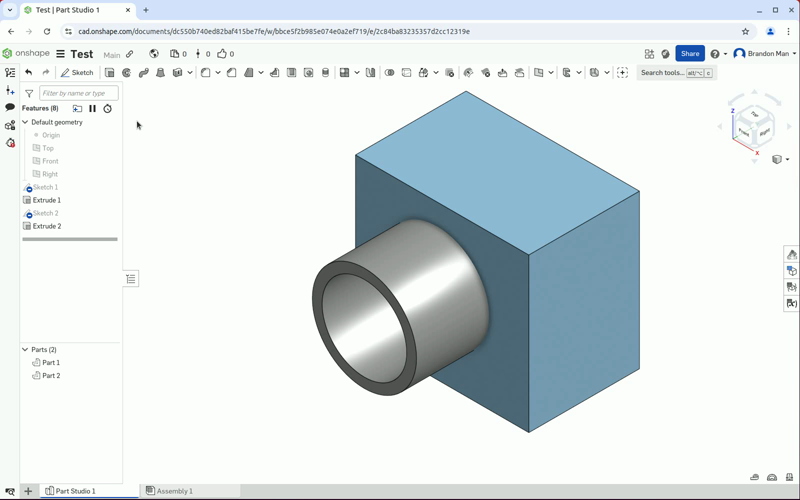
mouse_move(73, 189)
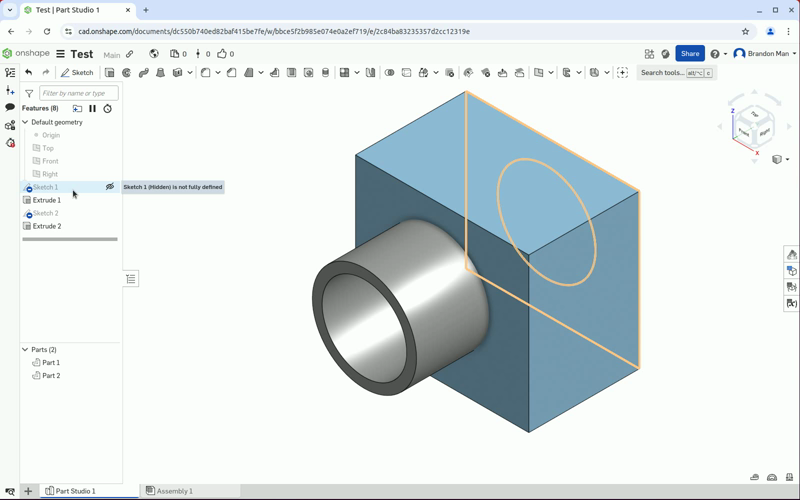
click(73, 189)